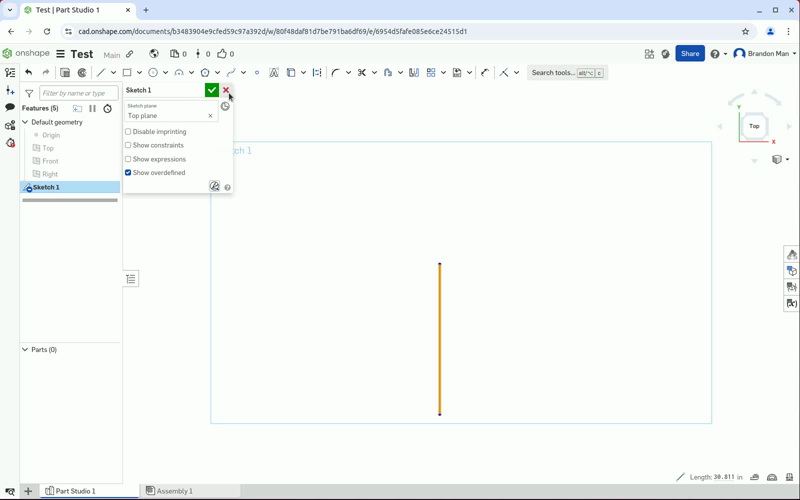
key(shift+h)
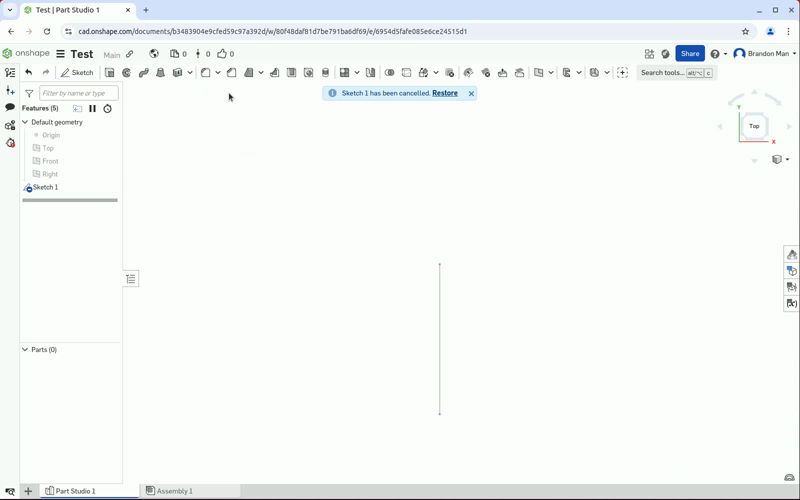
key(shift+s)
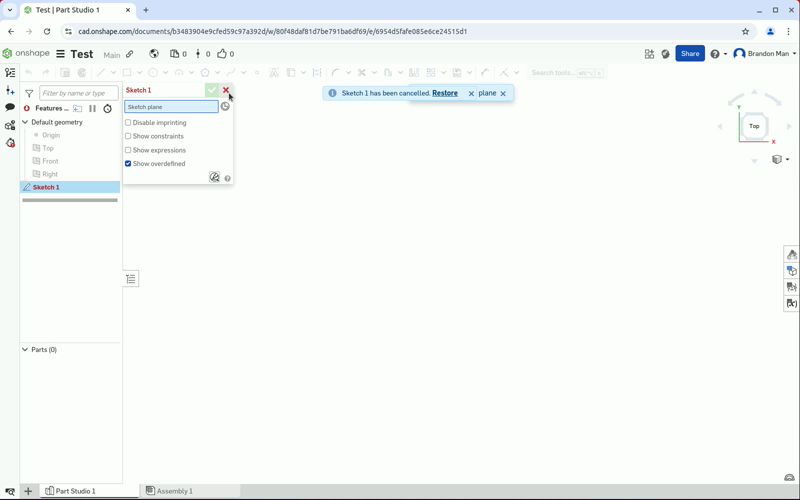
mouse_move(73, 150)
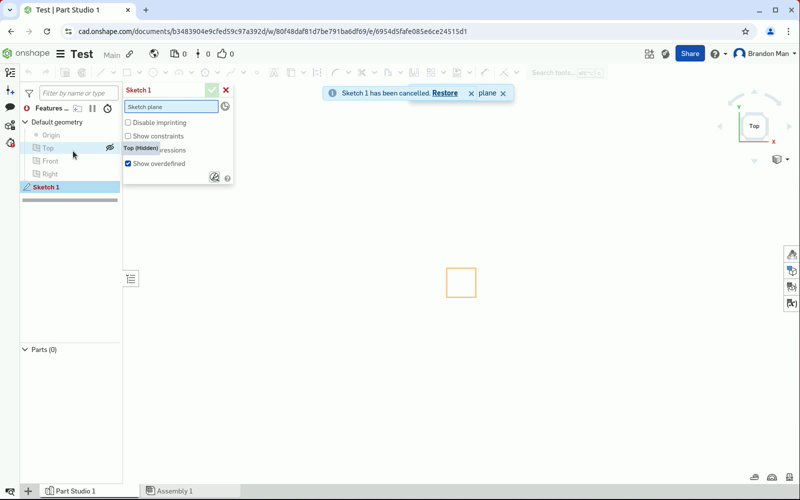
click(73, 150)
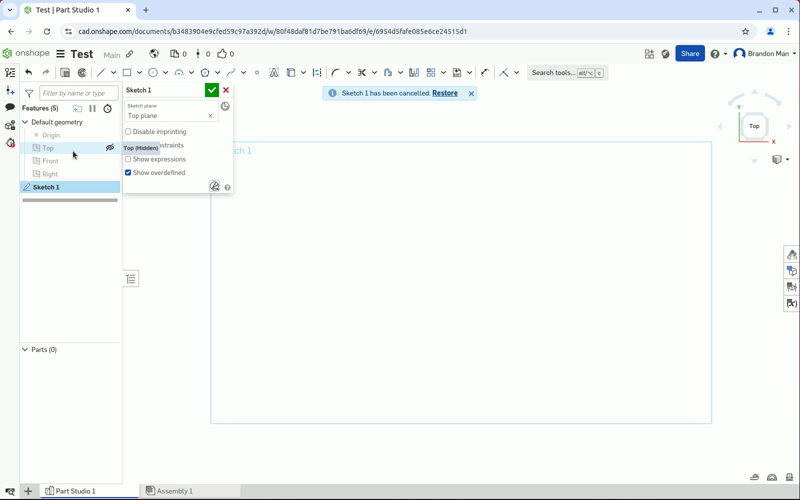
mouse_move(73, 352)
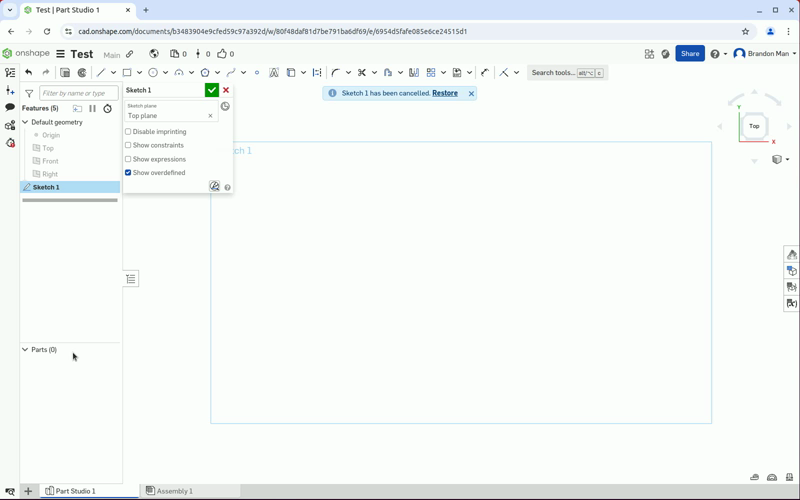
key(y)
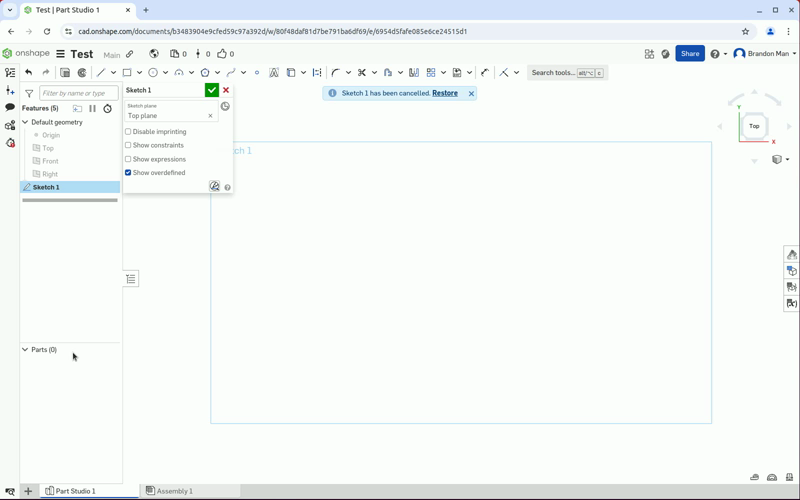
key(l)
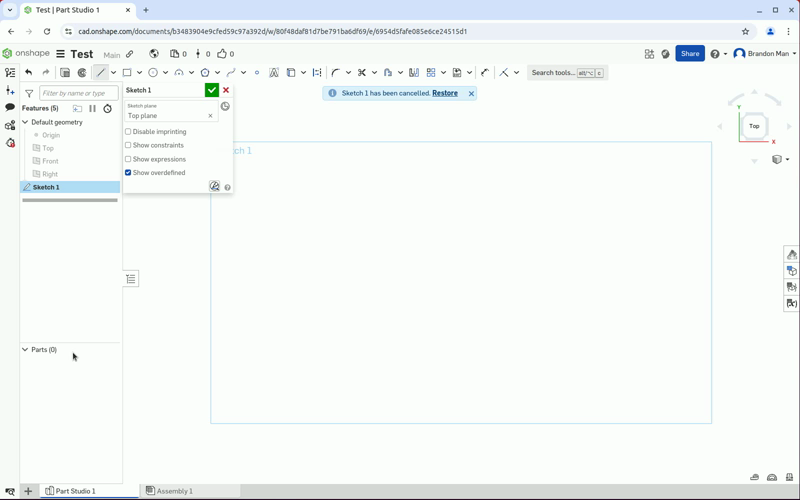
key_down(shift)
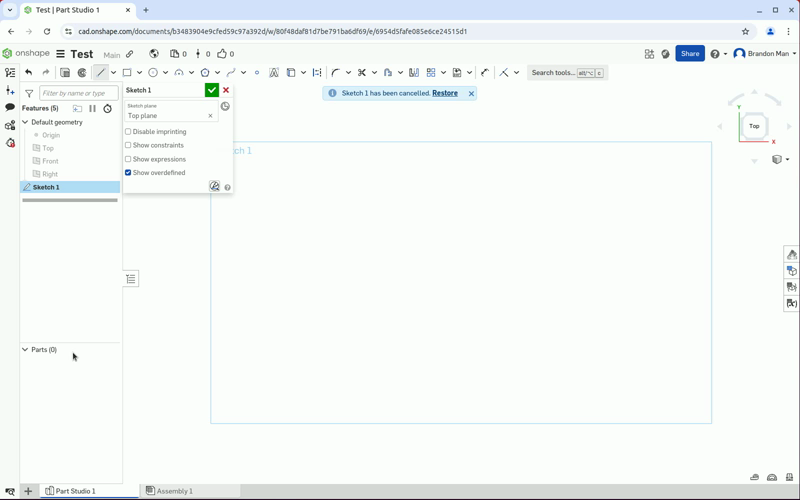
mouse_move(348, 395)
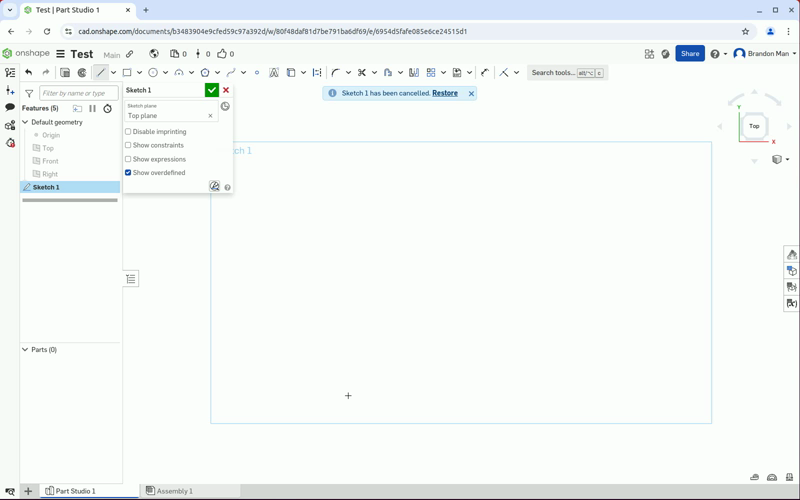
click(348, 395)
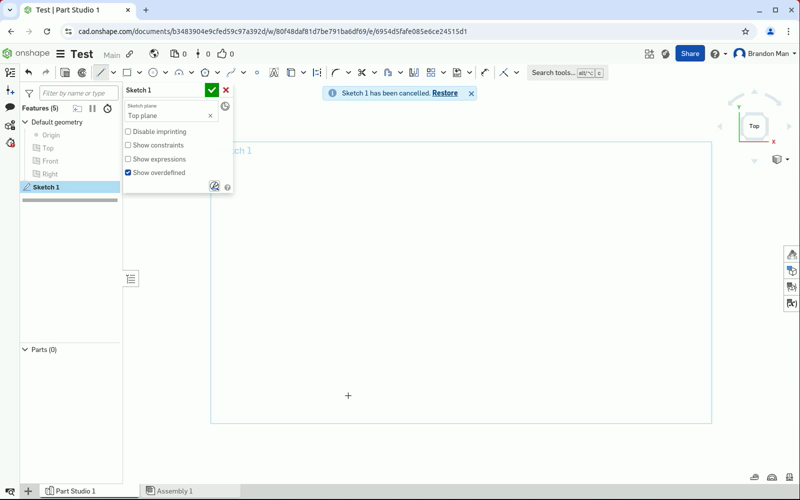
key_up(shift)
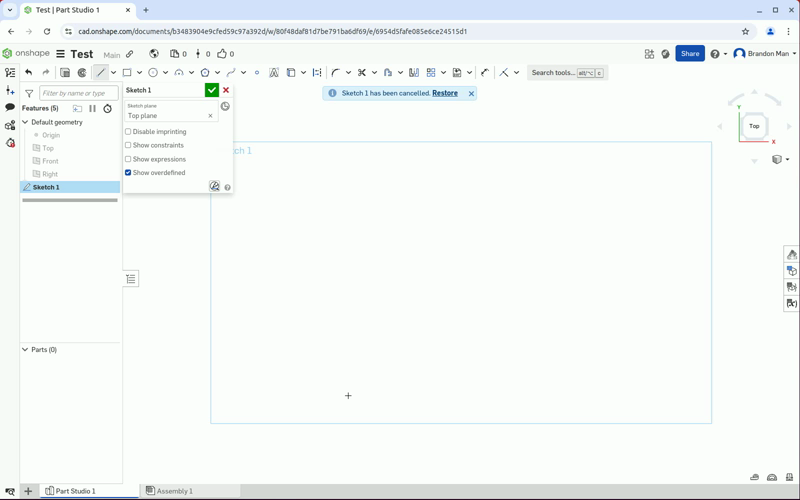
key_down(shift)
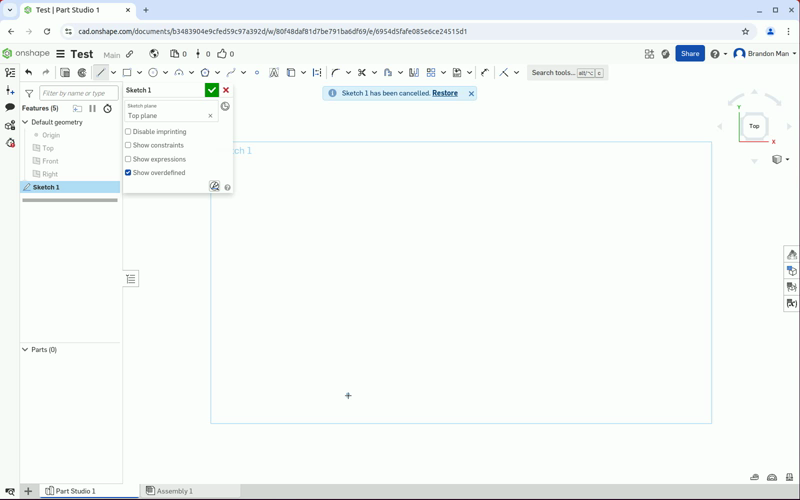
mouse_move(572, 395)
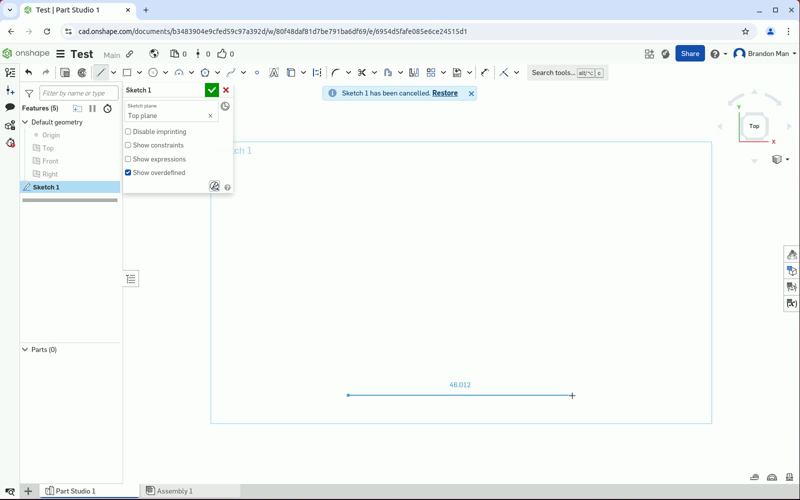
click(572, 395)
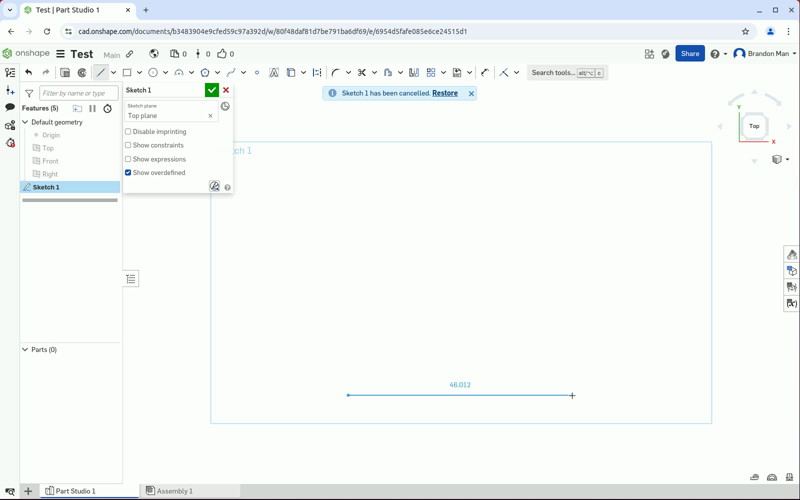
key_up(shift)
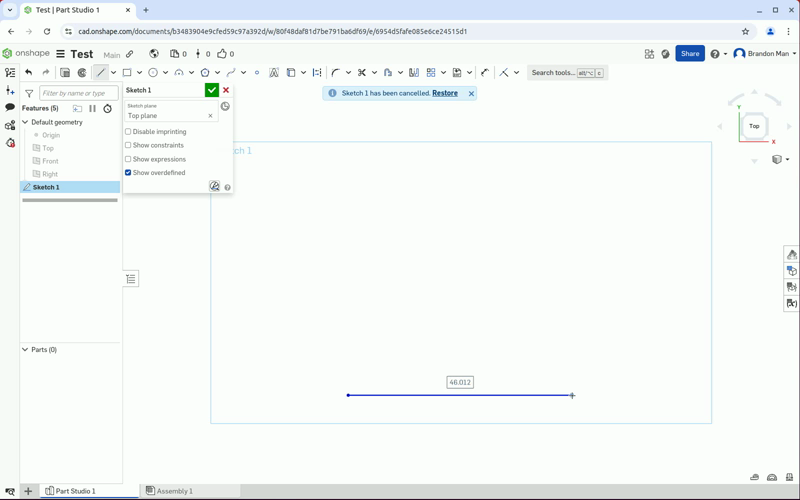
key_down(shift)
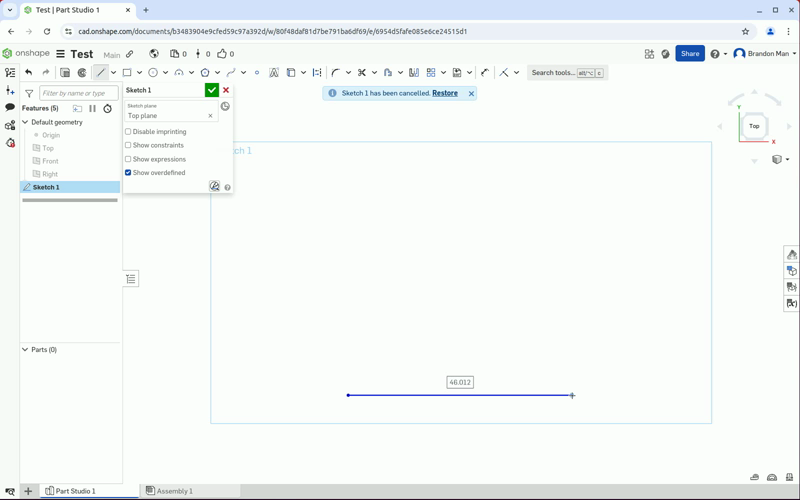
mouse_move(572, 171)
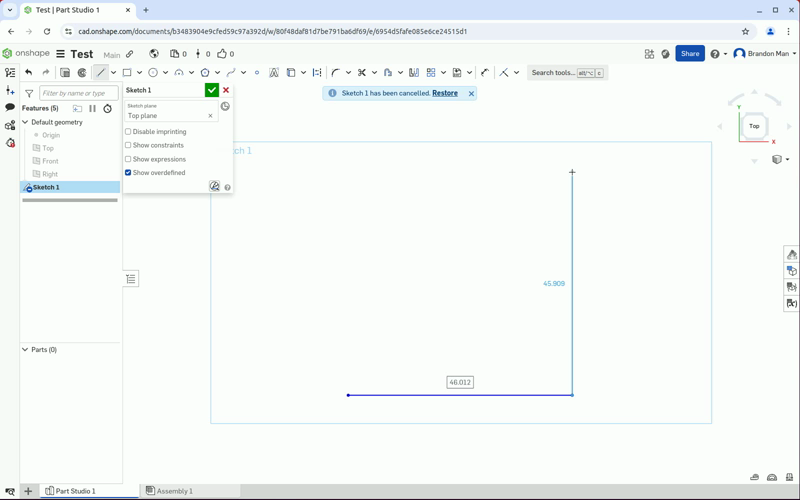
click(572, 171)
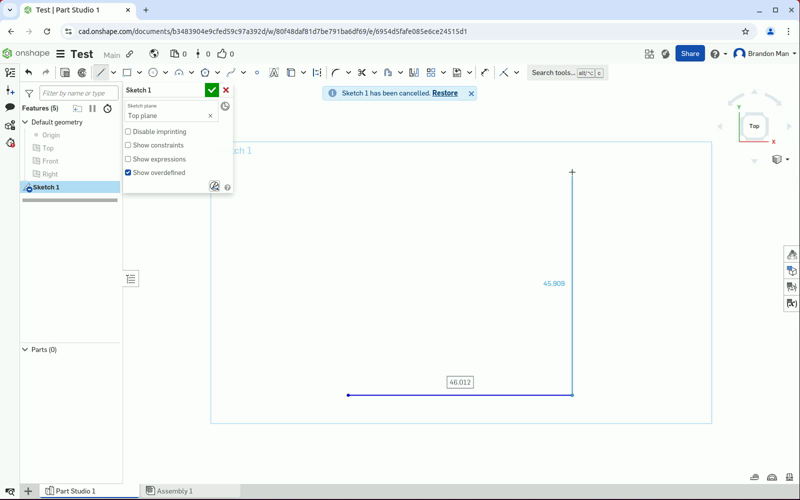
key_up(shift)
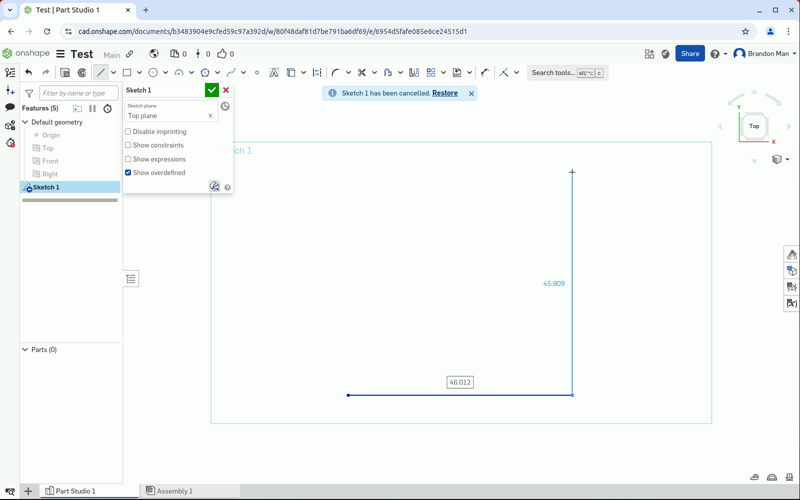
key_down(shift)
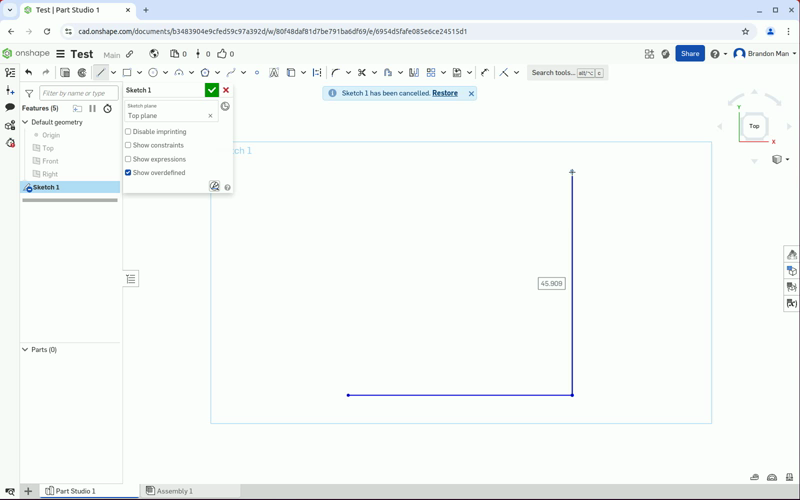
mouse_move(348, 171)
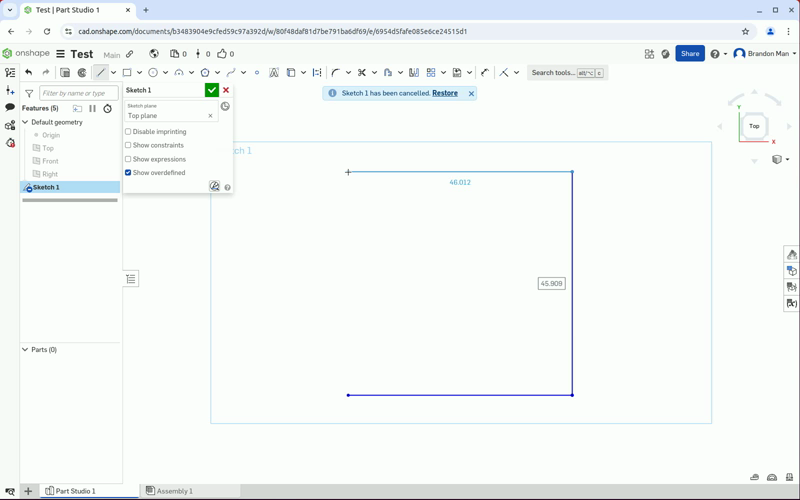
click(348, 171)
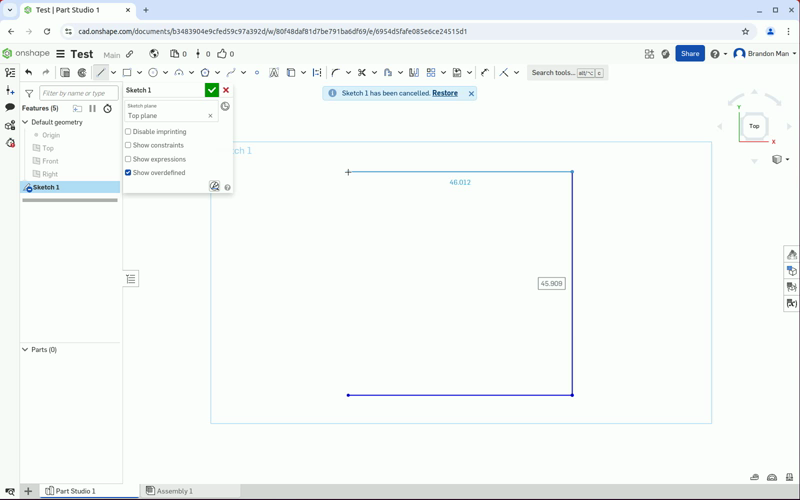
key_up(shift)
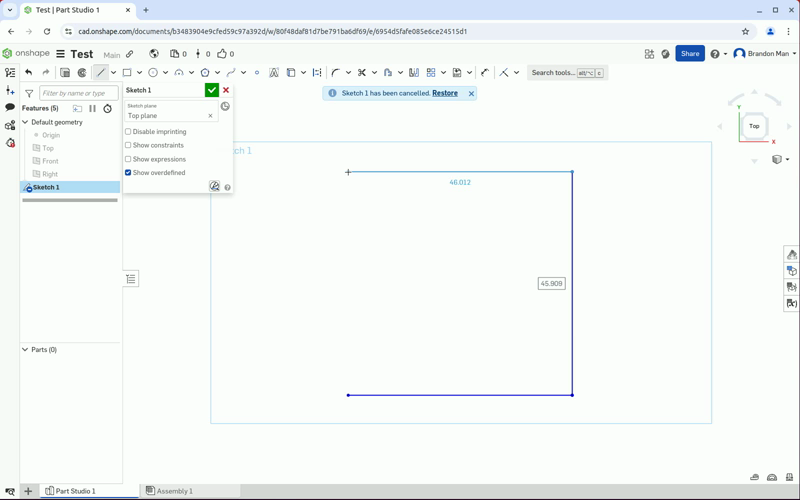
key_down(shift)
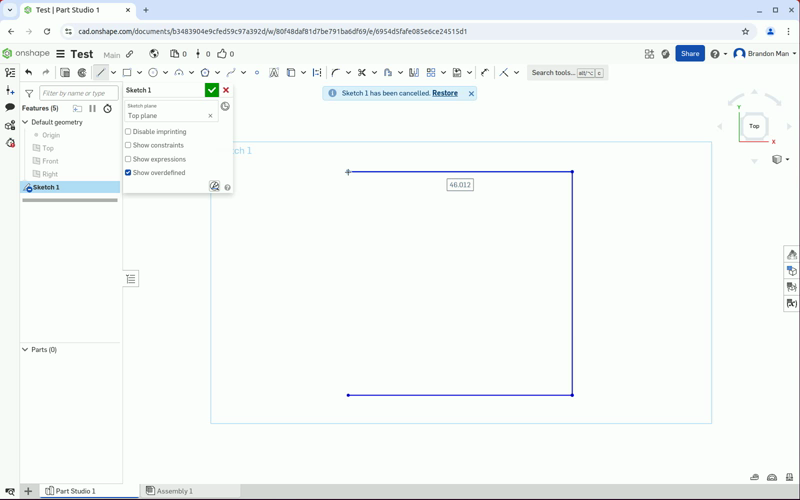
mouse_move(348, 395)
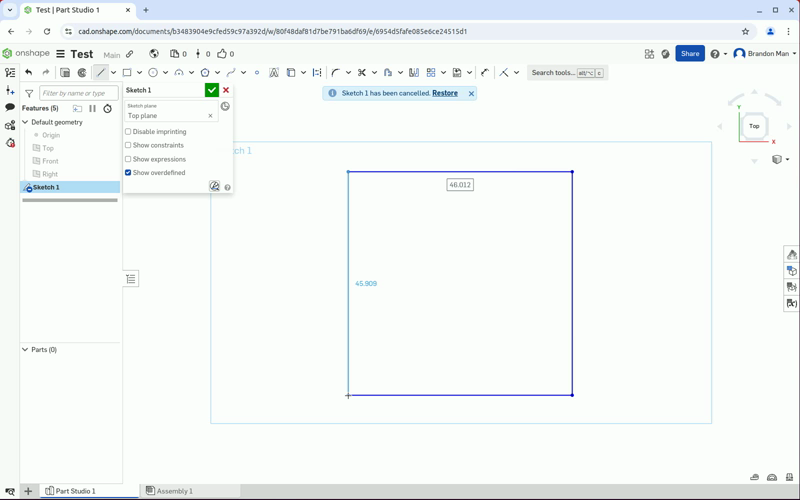
key_up(shift)
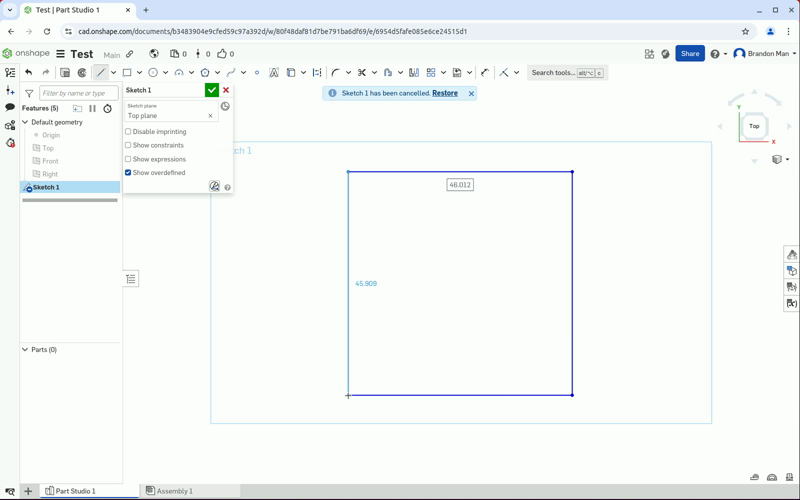
click(348, 395)
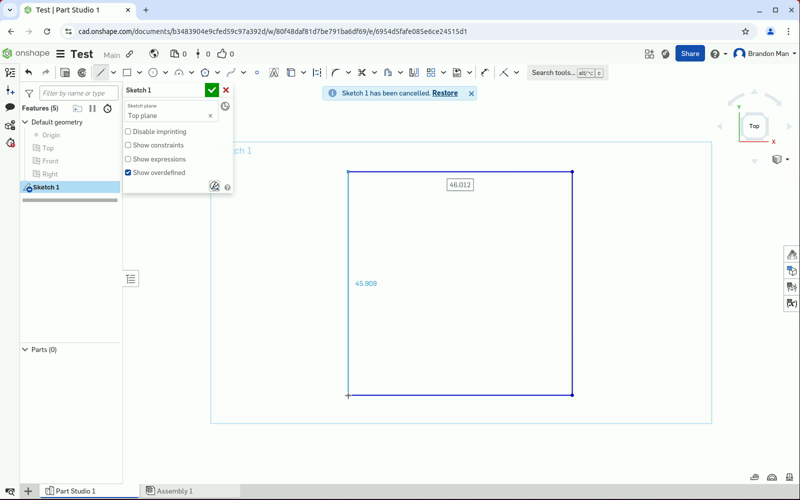
key(esc)
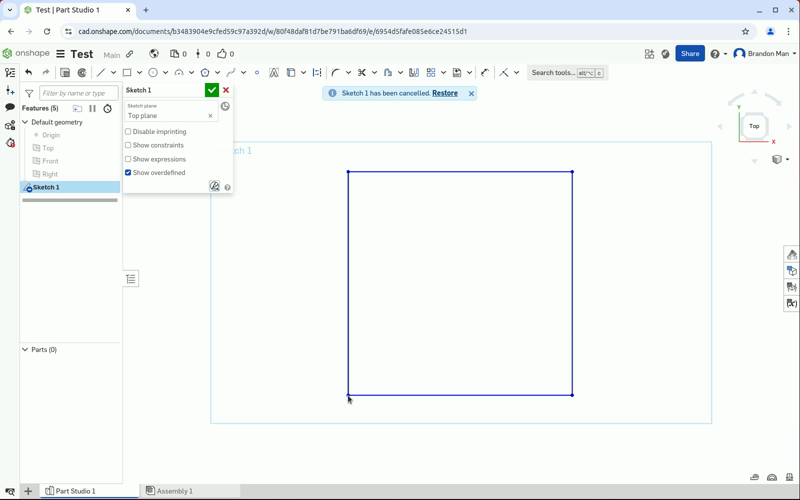
mouse_move(538, 328)
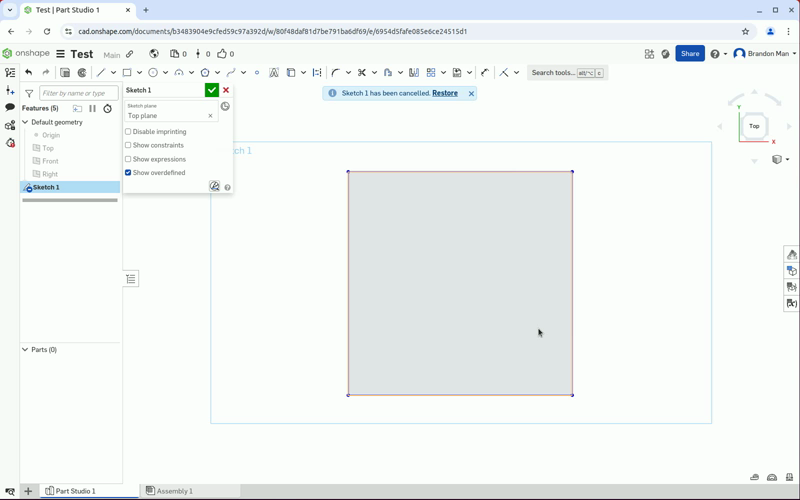
click(538, 328)
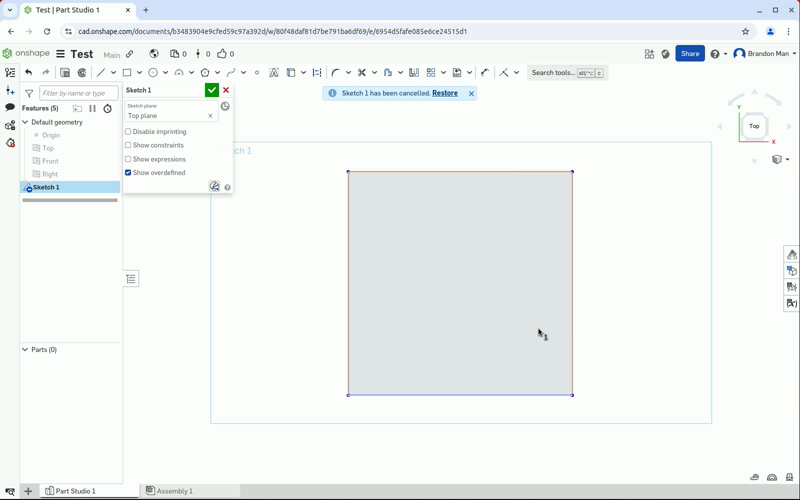
mouse_move(73, 352)
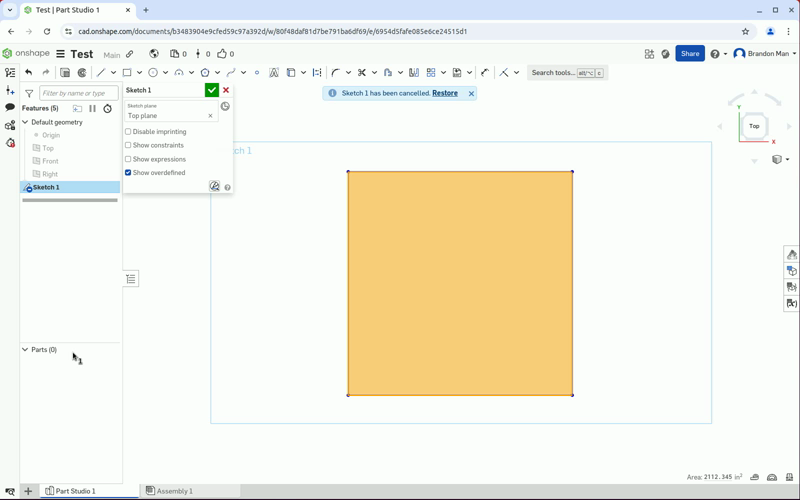
key(shift+y)
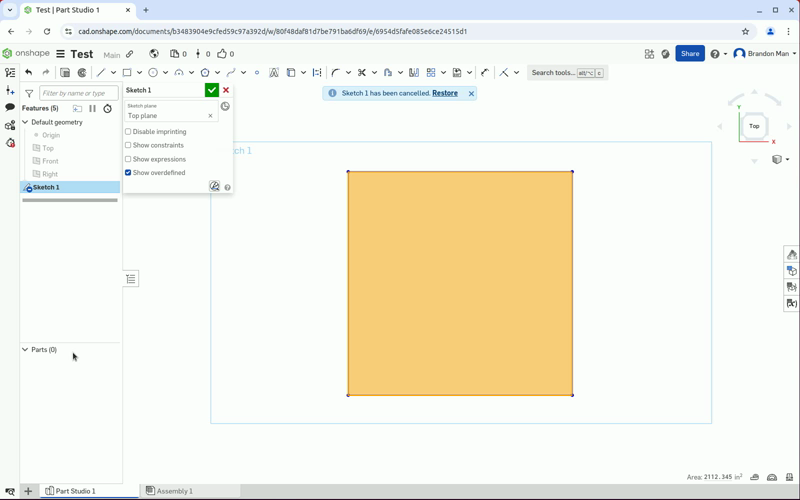
key(shift+e)
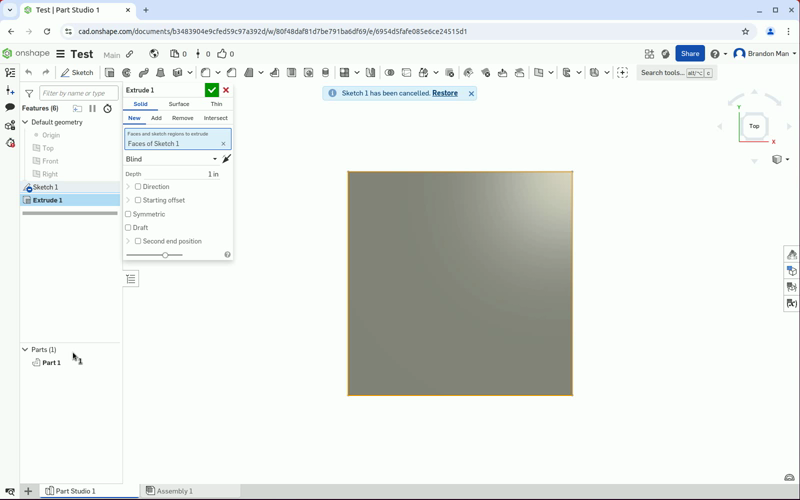
mouse_move(143, 106)
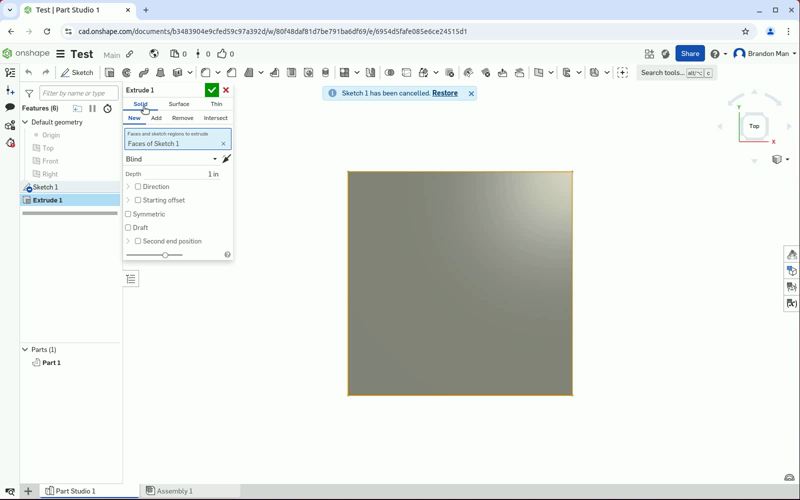
click(143, 106)
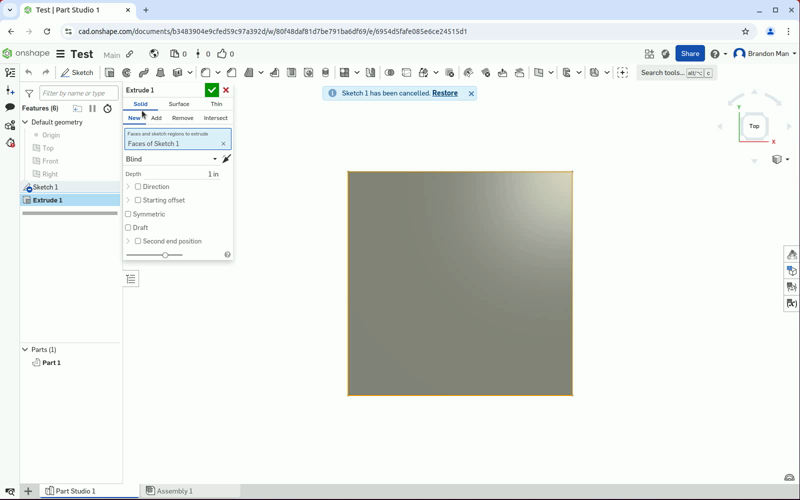
mouse_move(137, 120)
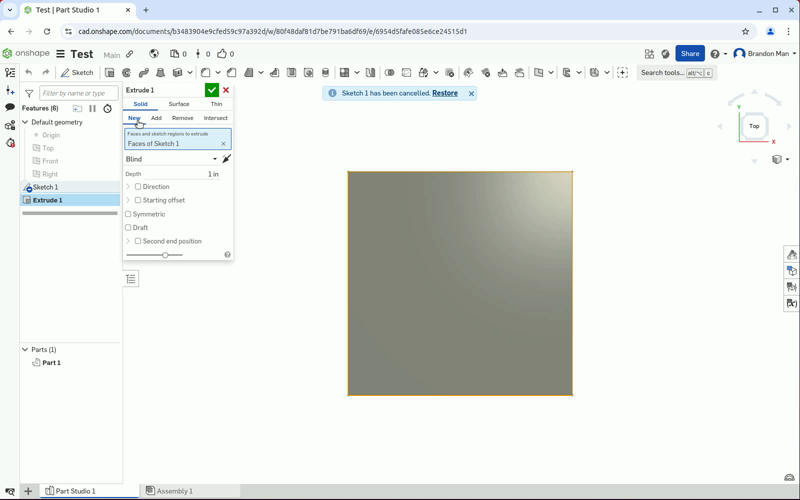
click(137, 120)
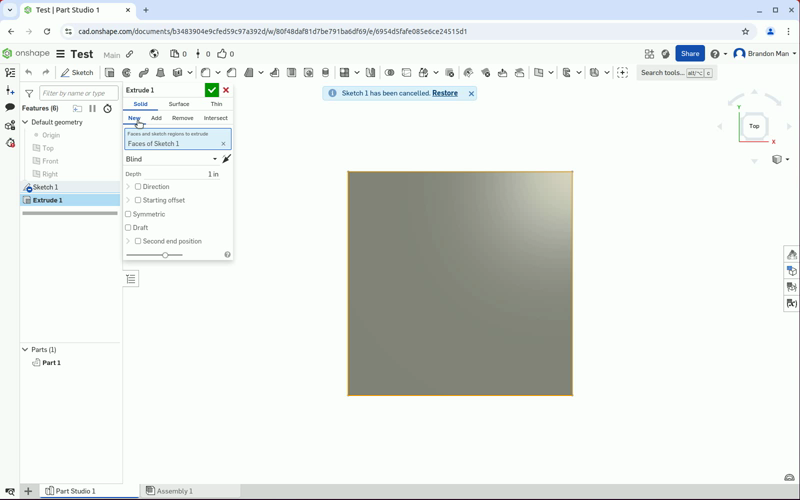
key(tab, 4)
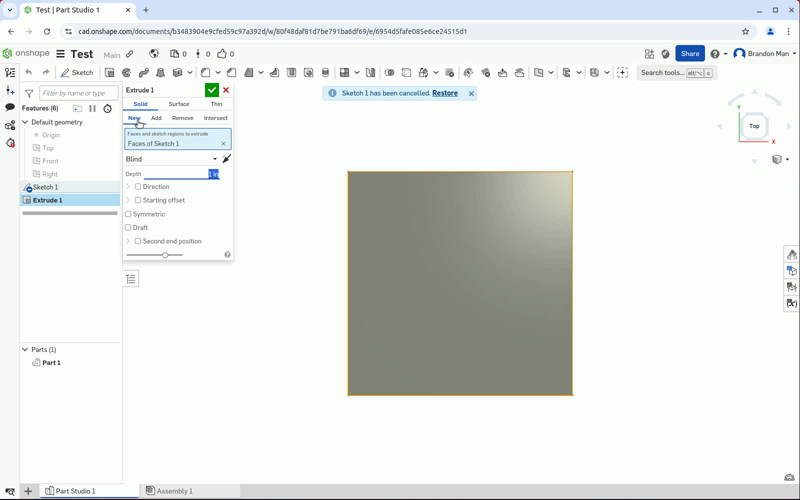
text(-0.241)
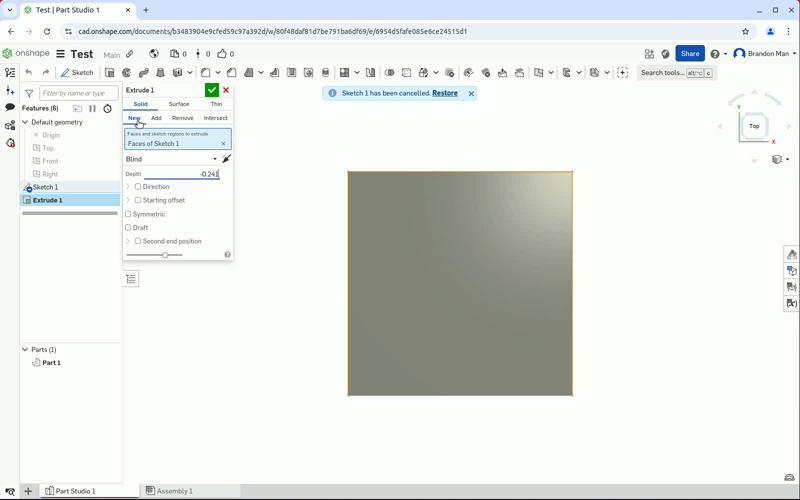
key(enter)
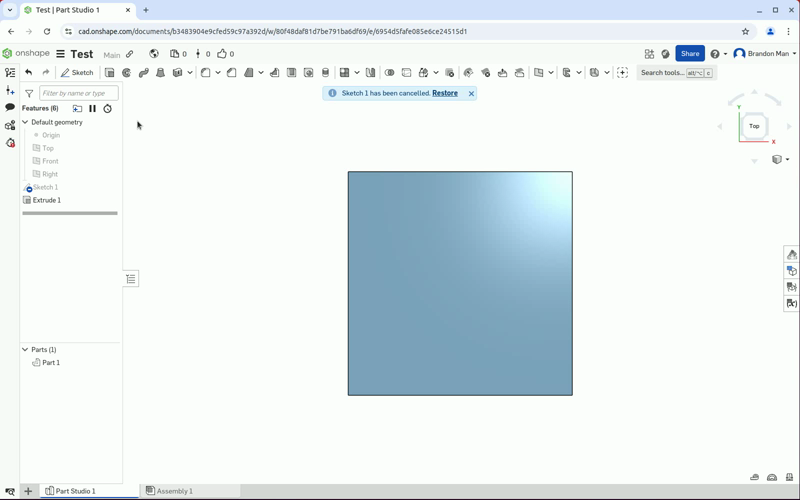
key(shift+h)
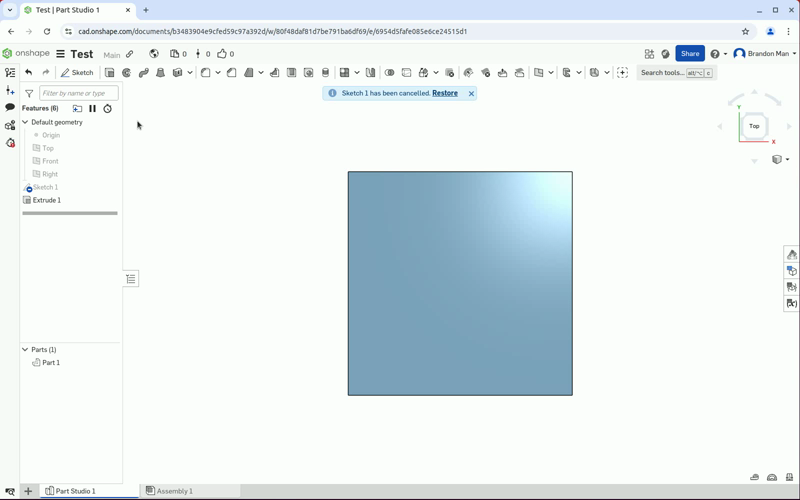
key(shift+h)
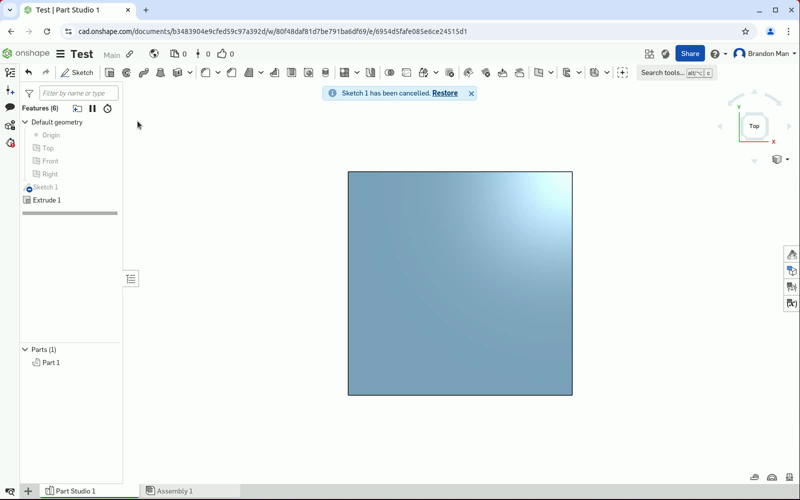
mouse_move(73, 189)
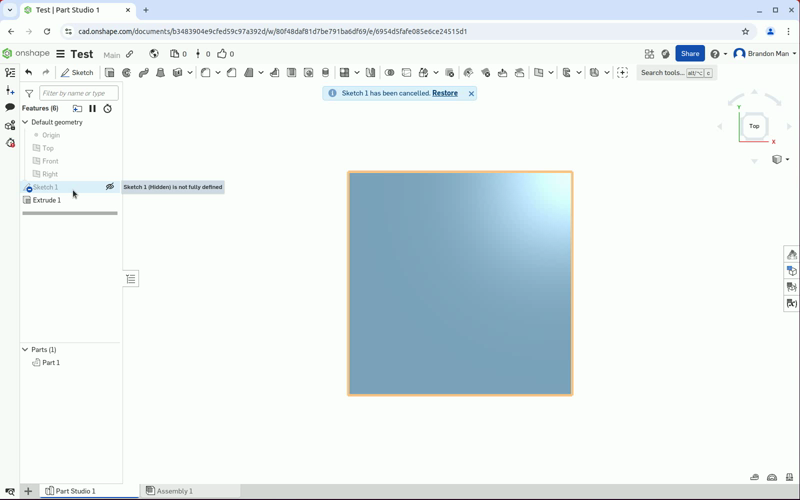
click(73, 189)
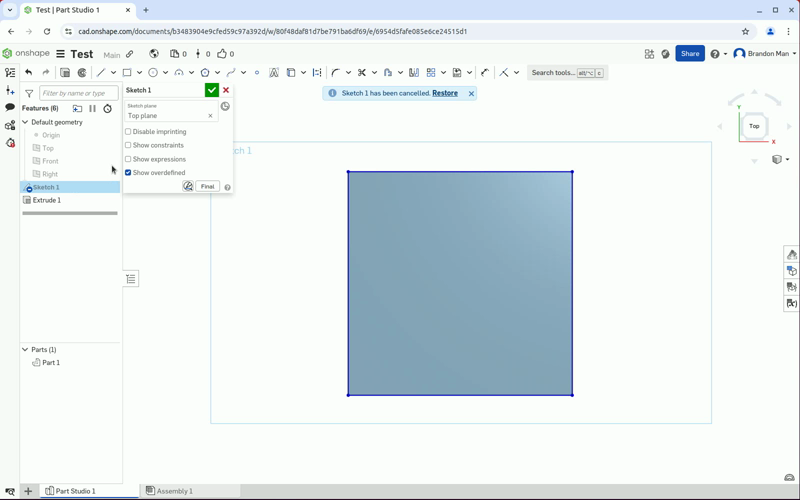
mouse_move(229, 92)
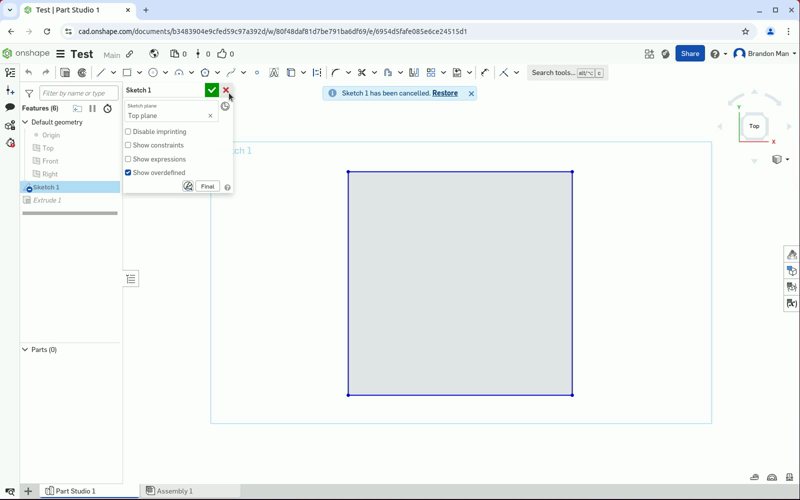
click(229, 92)
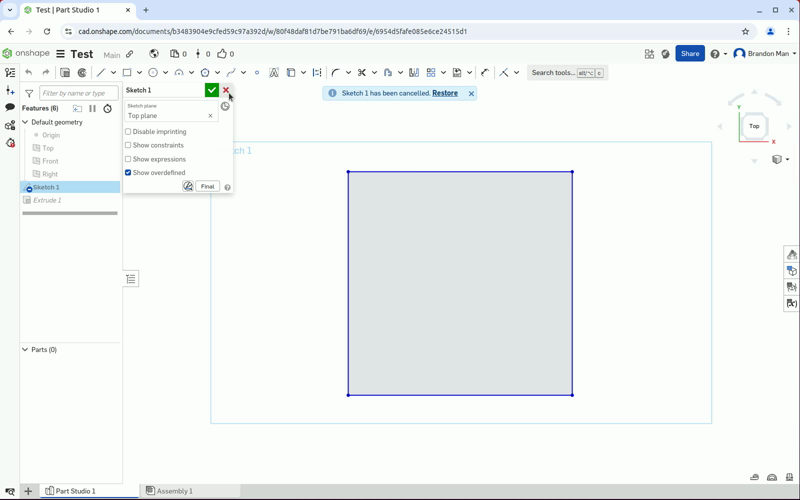
key(shift+s)
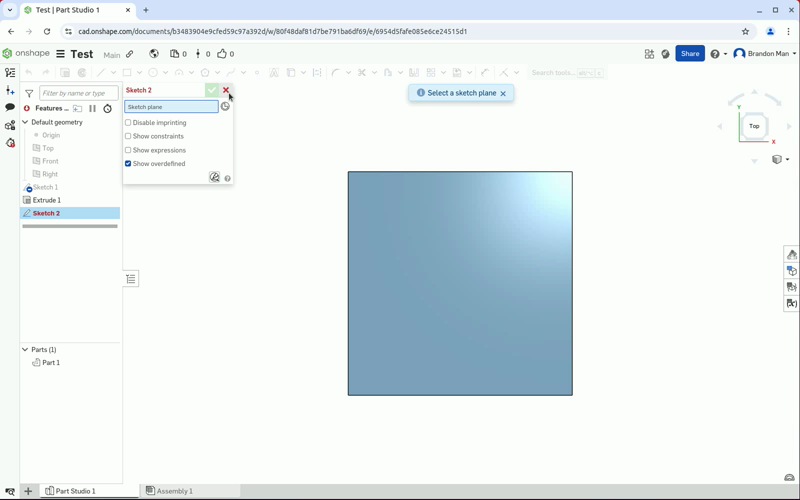
mouse_move(73, 150)
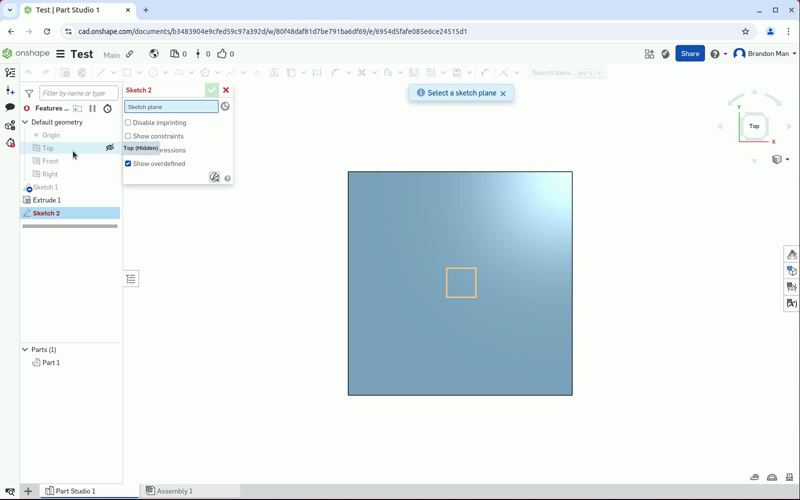
click(73, 150)
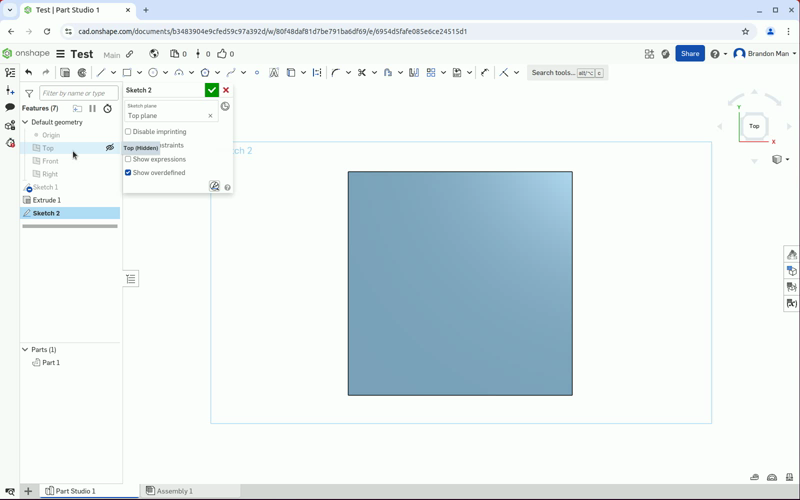
mouse_move(73, 352)
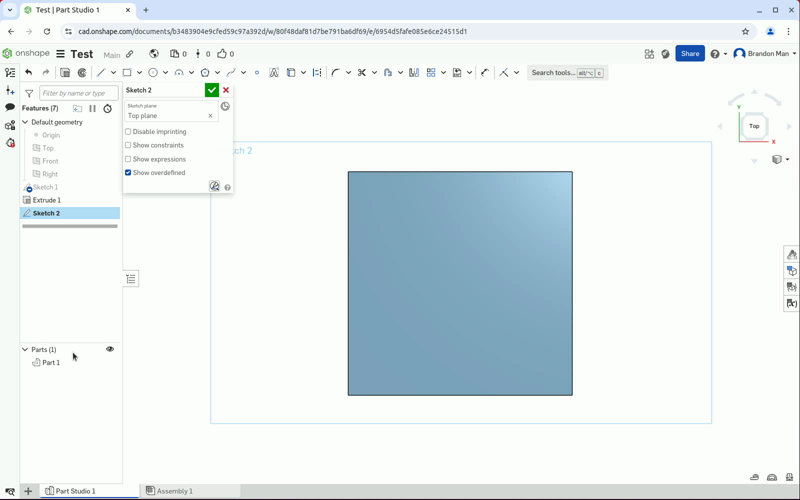
key(y)
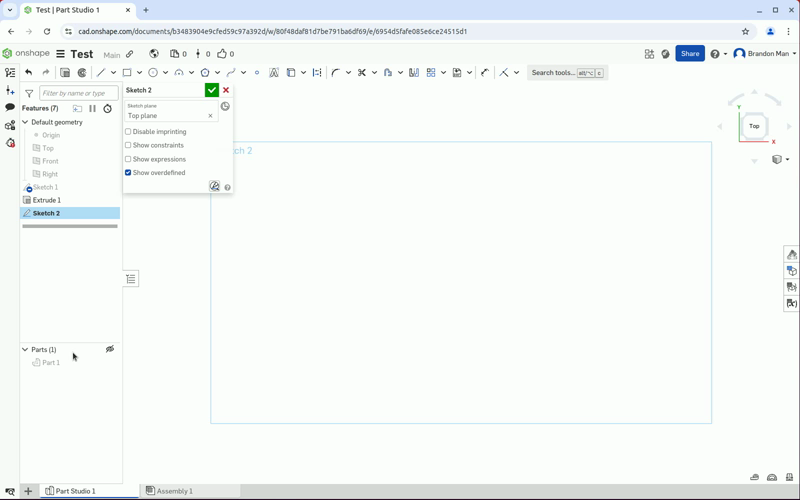
key(l)
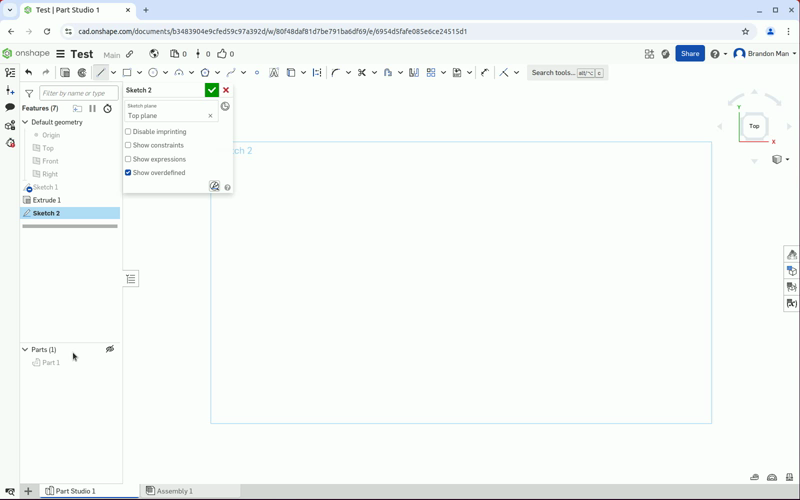
key_down(shift)
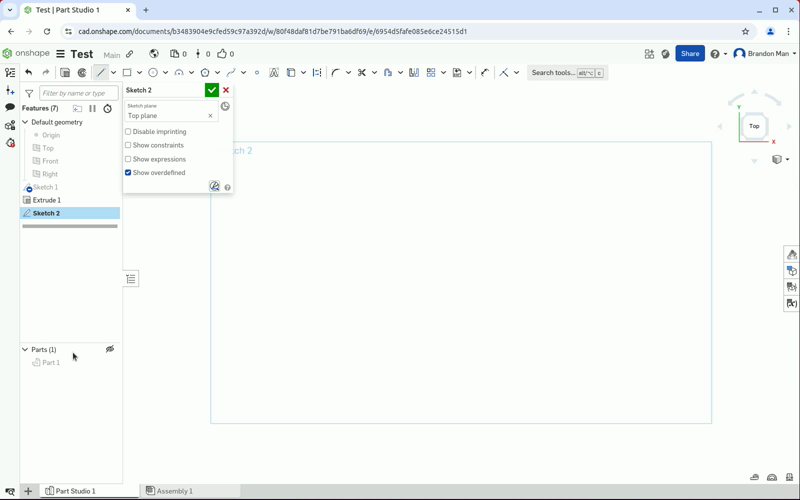
mouse_move(348, 395)
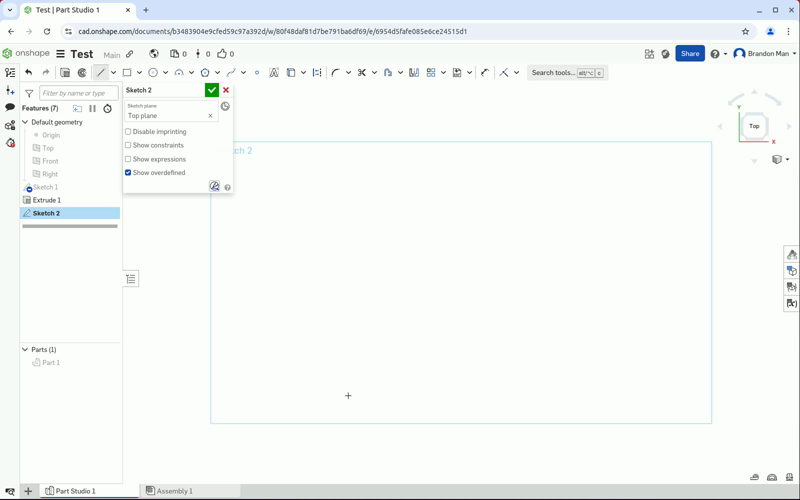
click(348, 395)
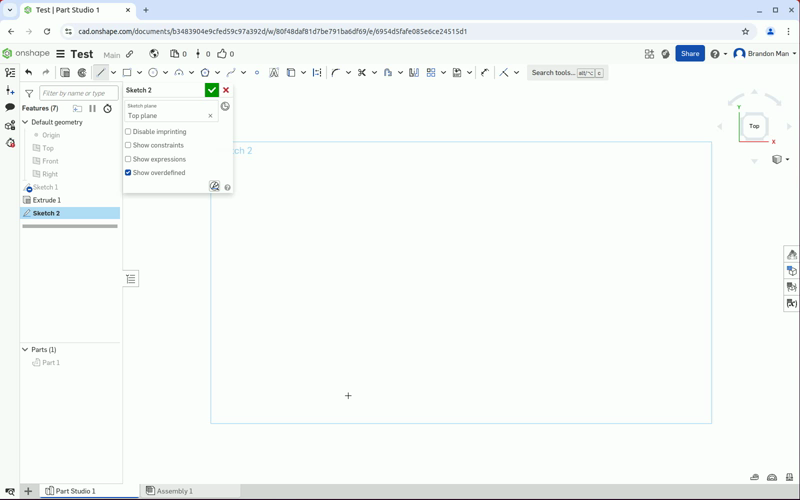
key_up(shift)
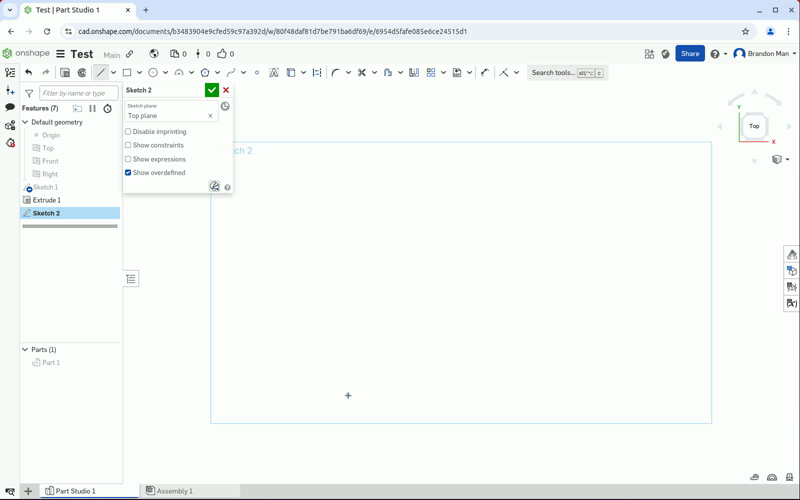
key_down(shift)
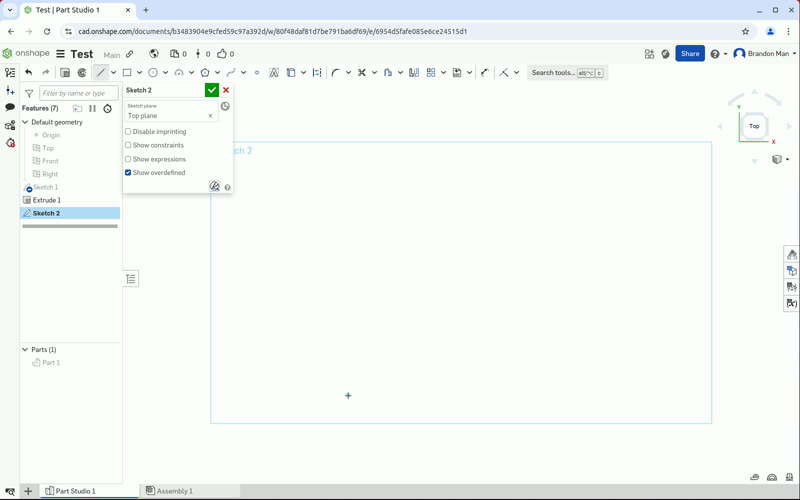
mouse_move(572, 395)
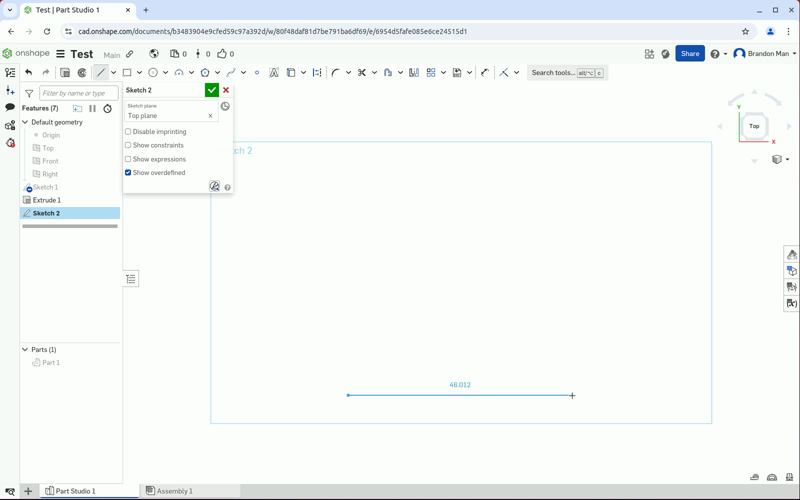
click(572, 395)
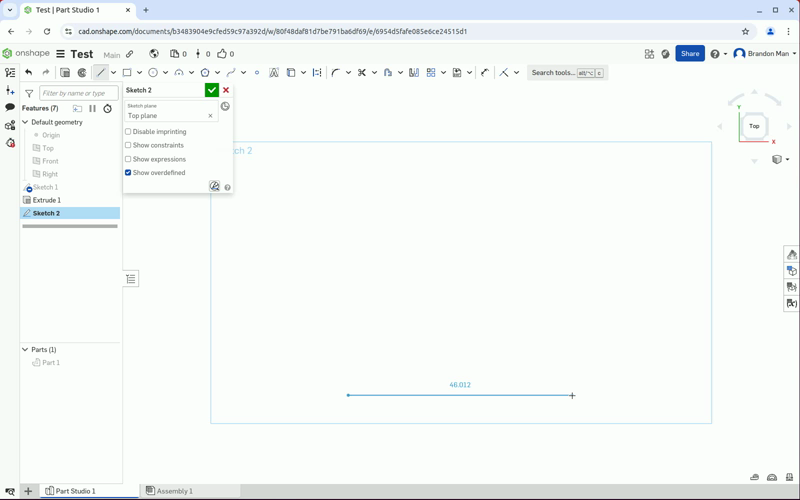
key_up(shift)
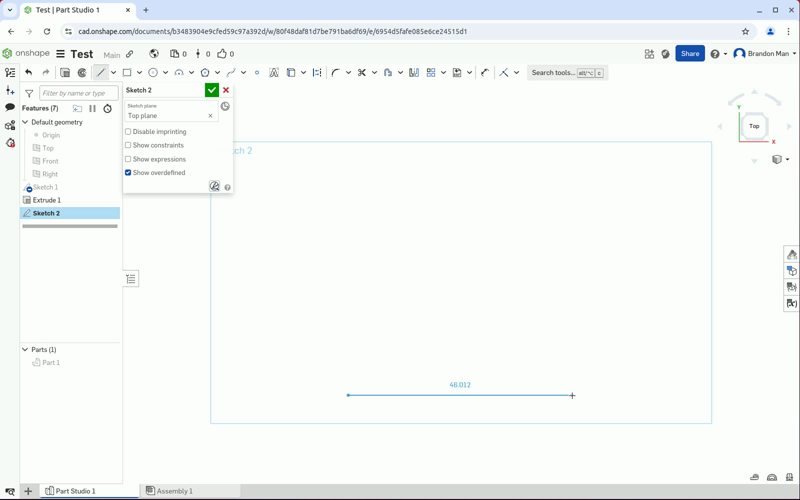
key_down(shift)
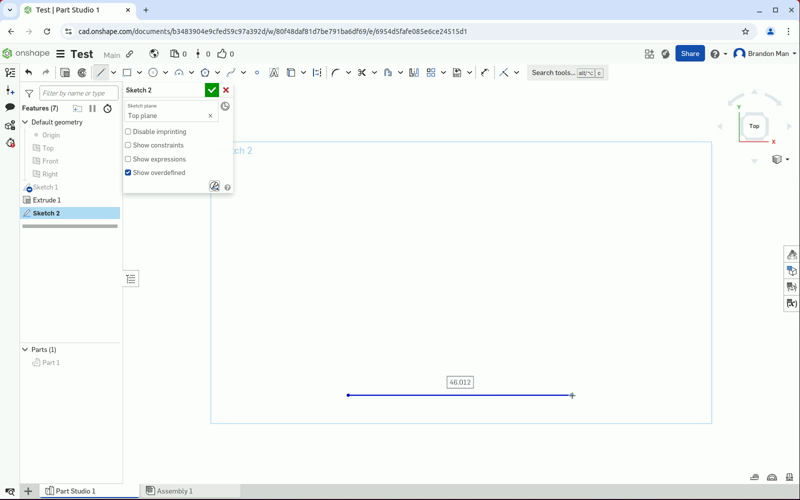
mouse_move(572, 171)
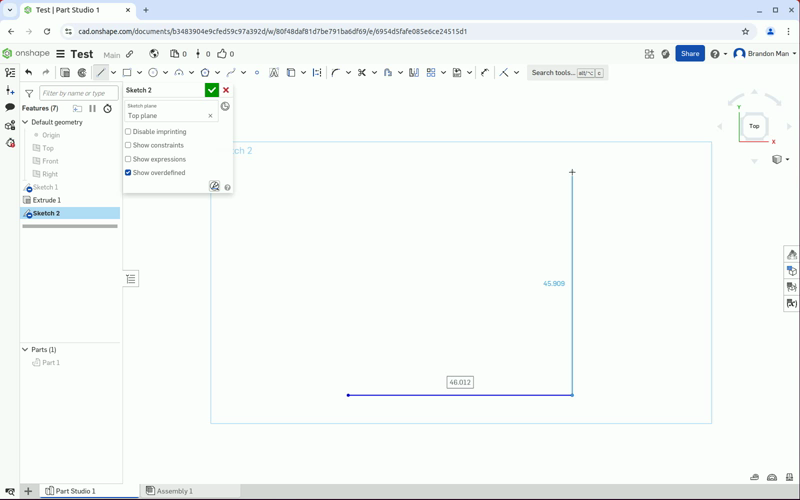
click(572, 171)
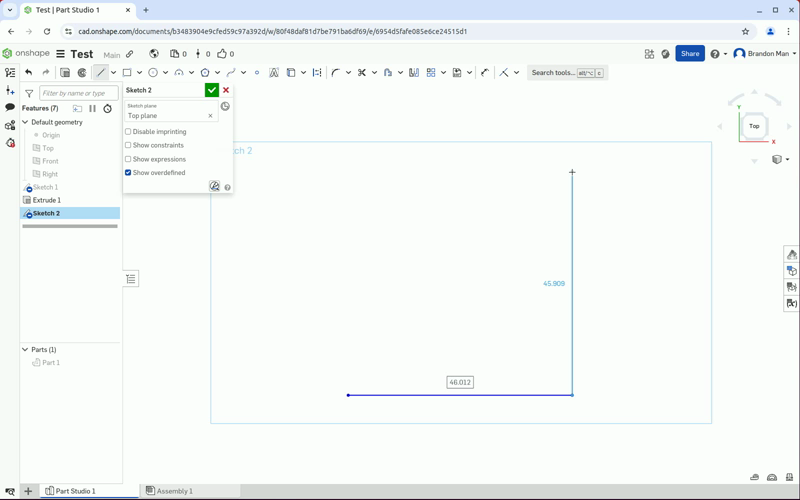
key_up(shift)
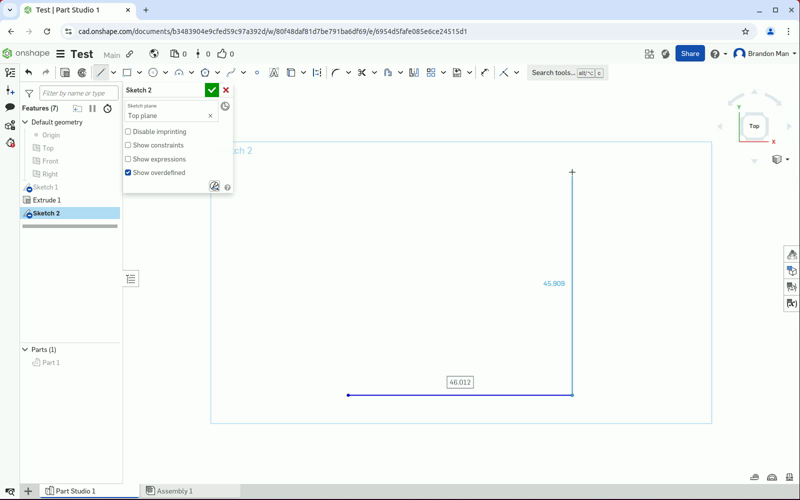
key_down(shift)
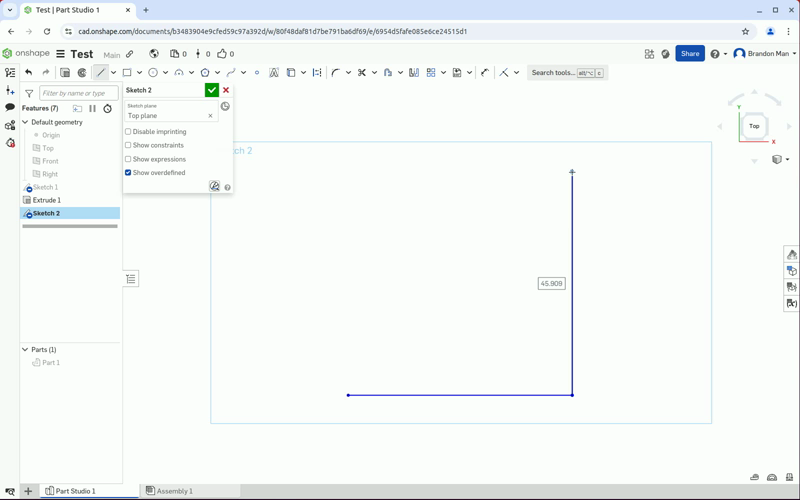
mouse_move(348, 171)
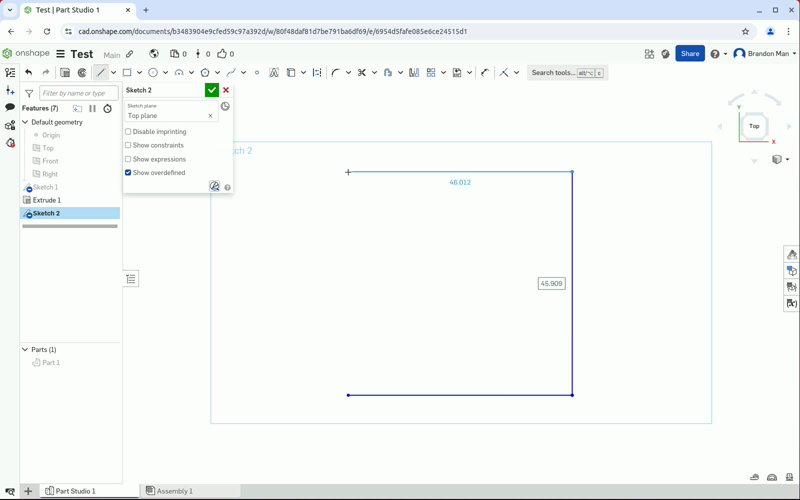
click(348, 171)
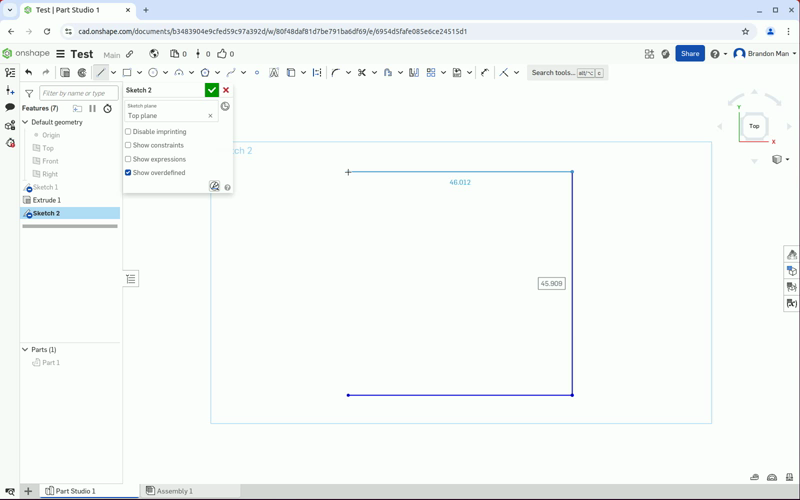
key_up(shift)
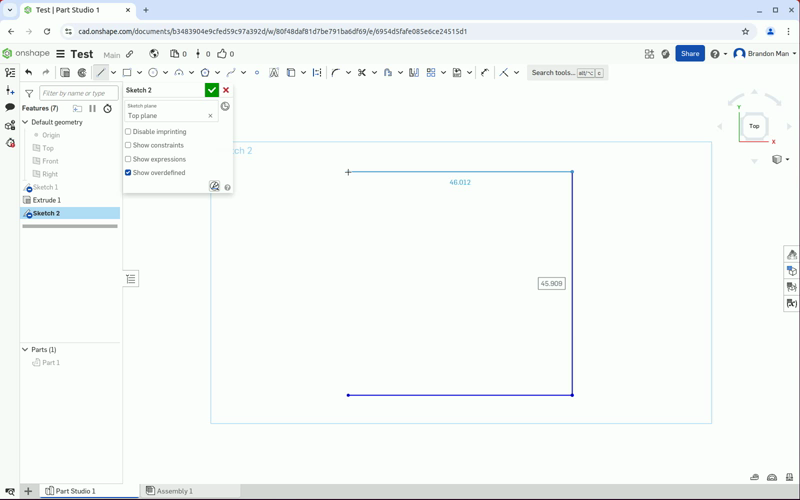
key_down(shift)
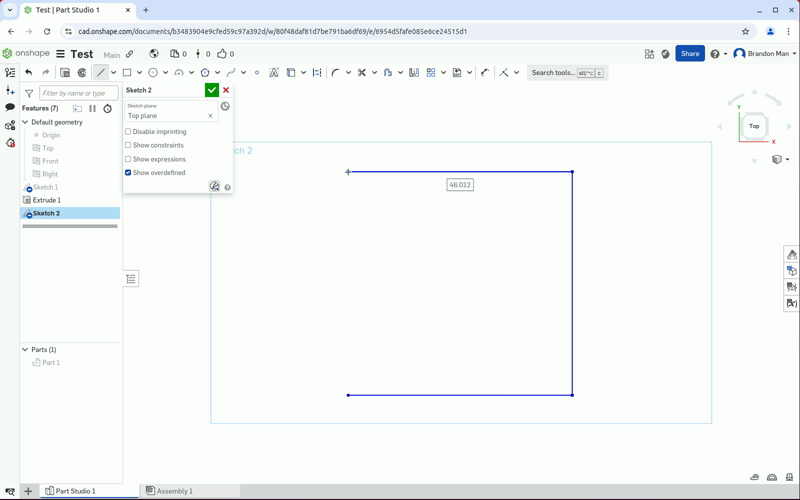
mouse_move(348, 395)
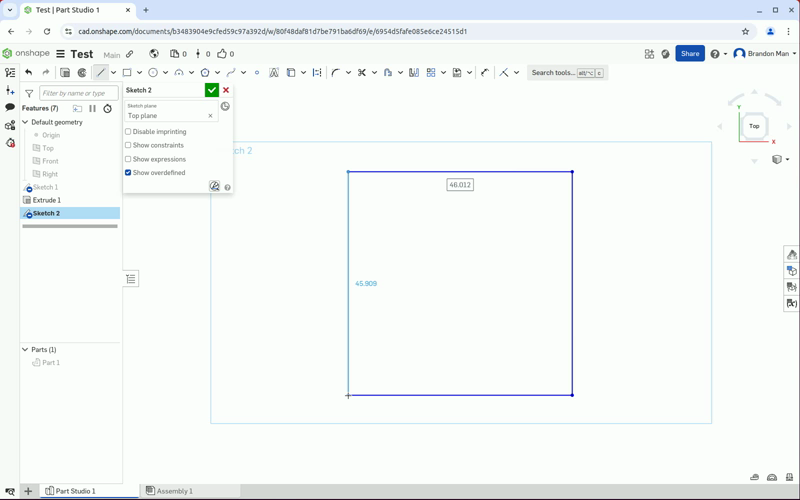
key_up(shift)
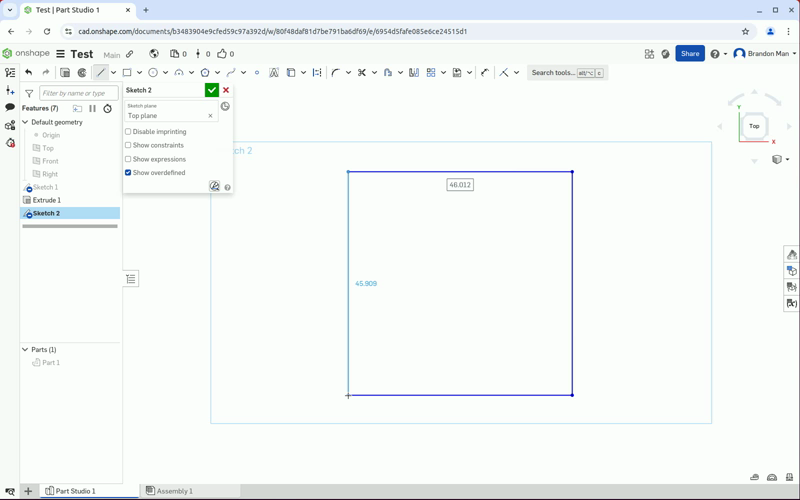
click(348, 395)
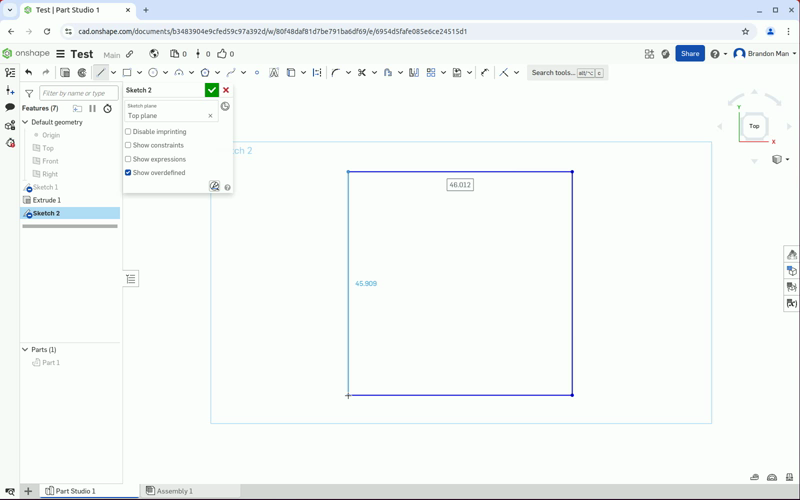
key(esc)
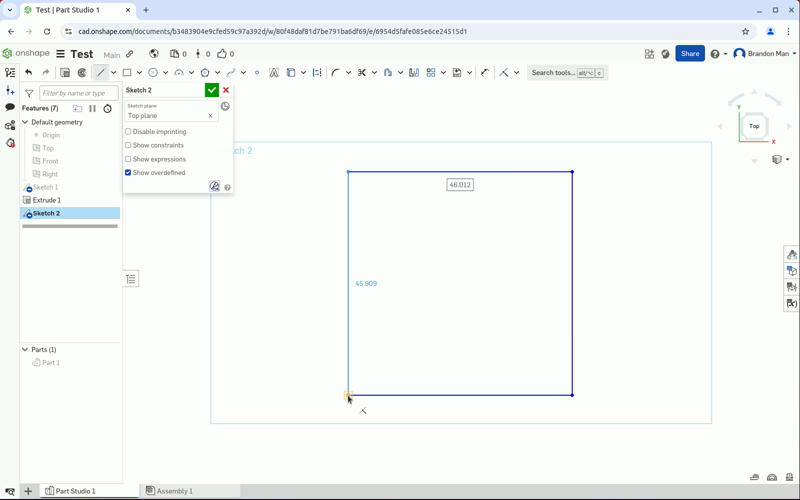
mouse_move(487, 221)
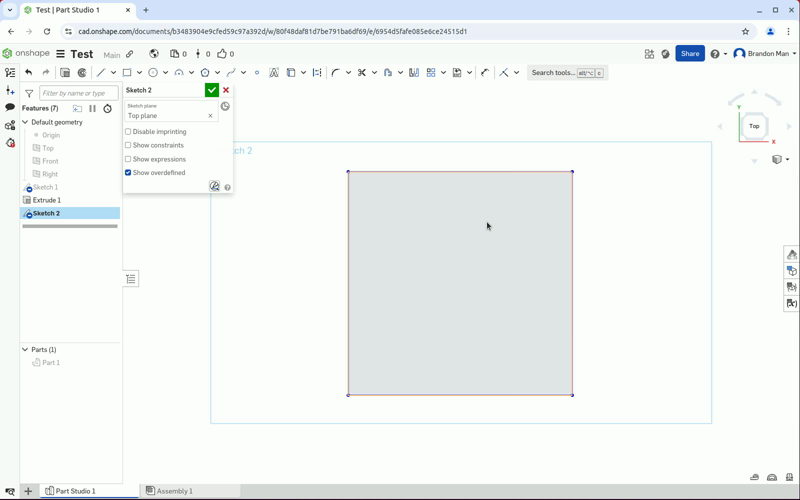
click(487, 221)
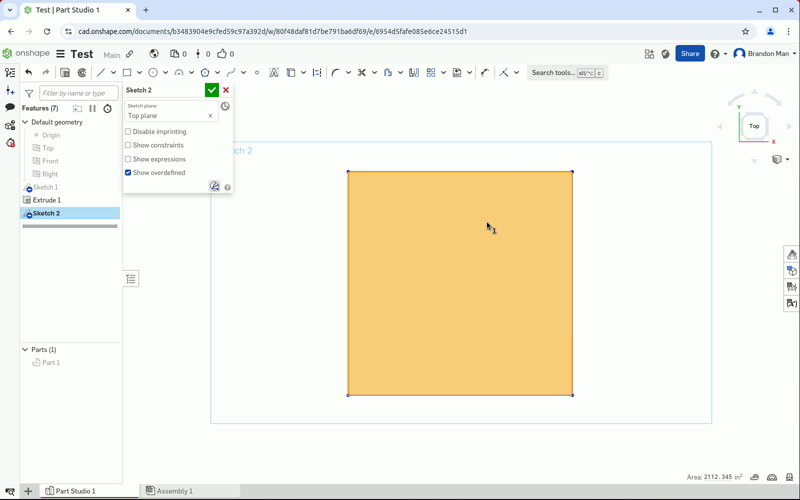
mouse_move(73, 352)
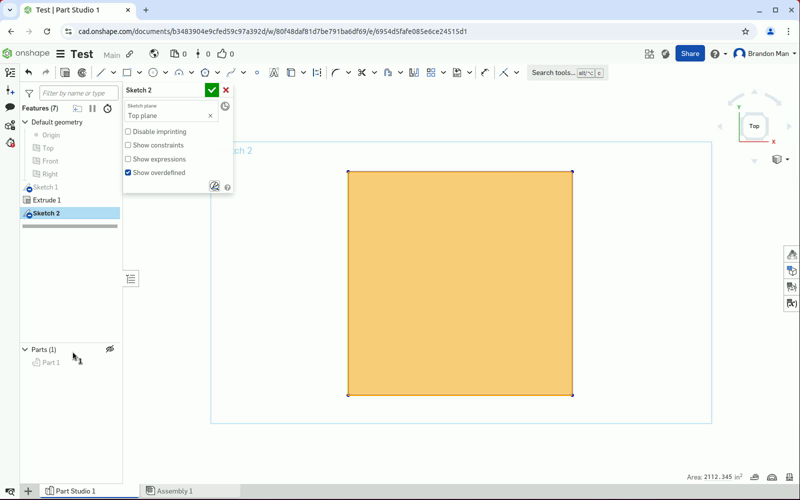
key(shift+y)
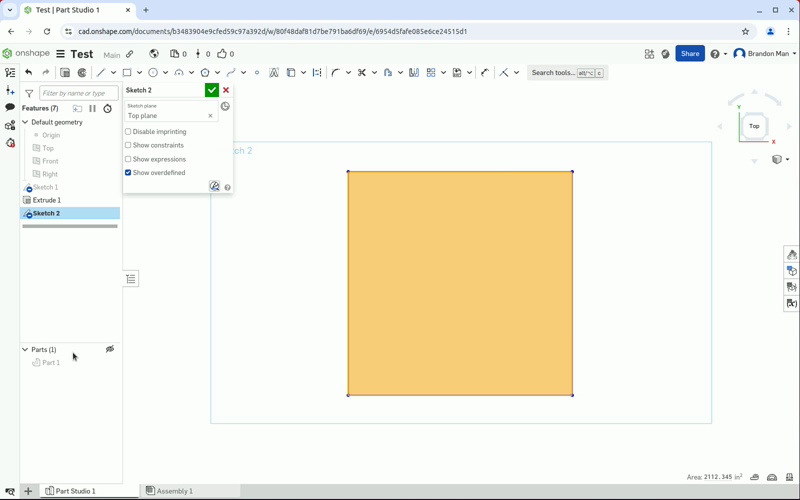
key(shift+e)
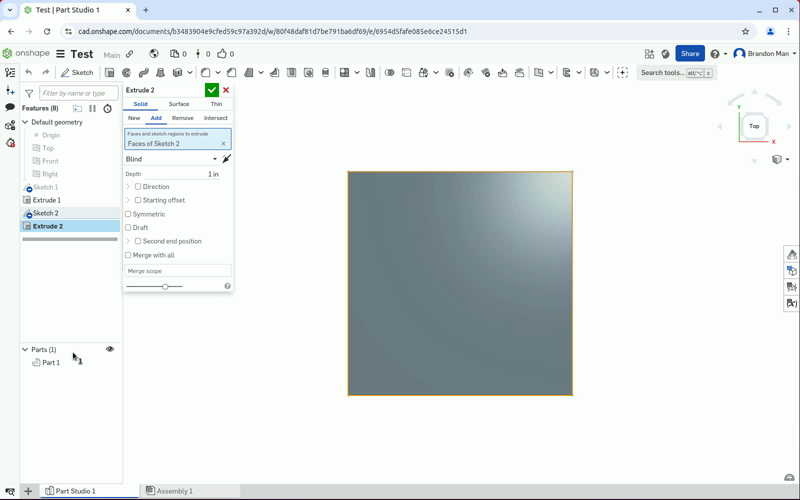
mouse_move(143, 106)
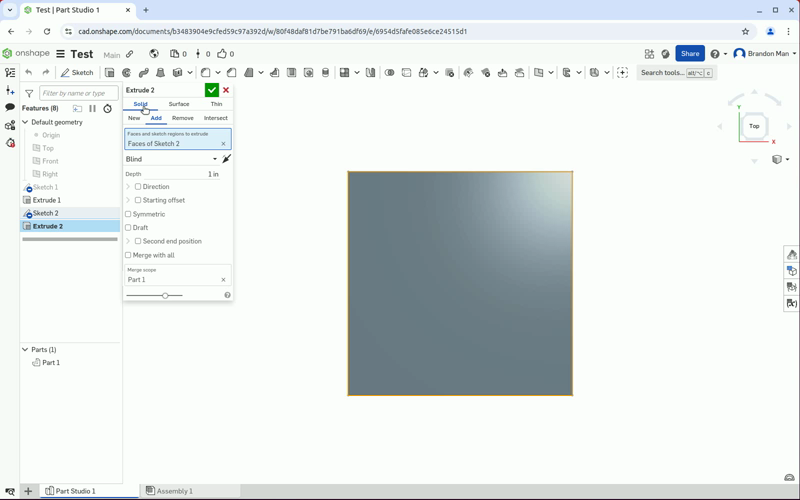
click(143, 106)
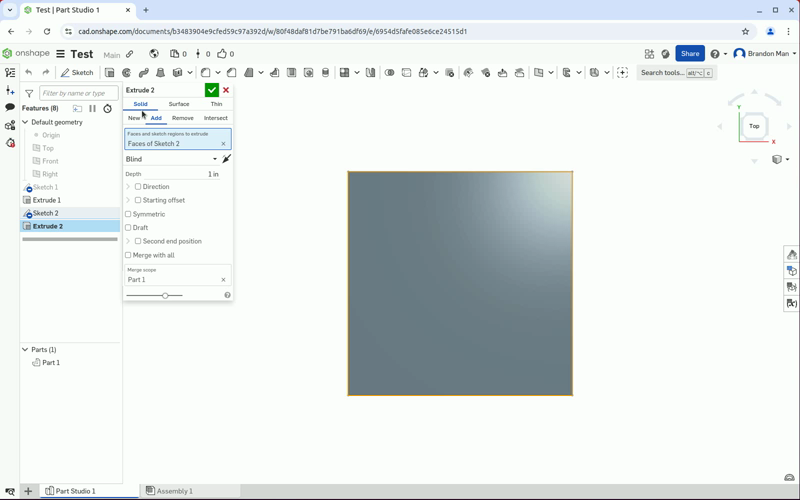
mouse_move(137, 120)
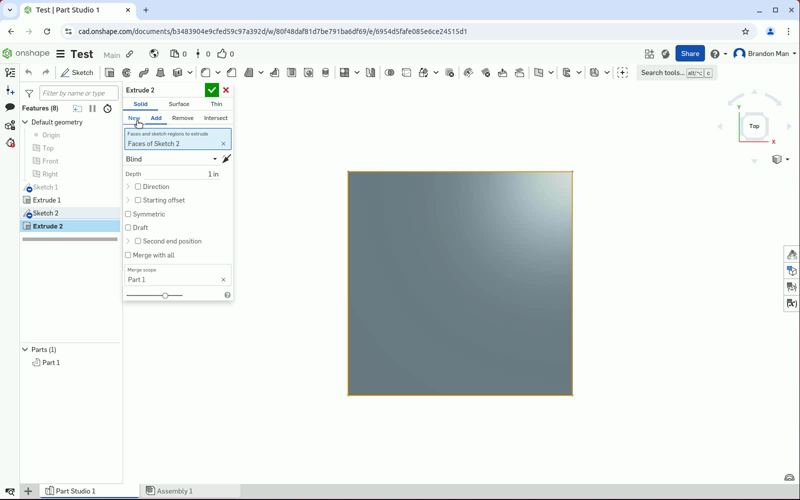
click(137, 120)
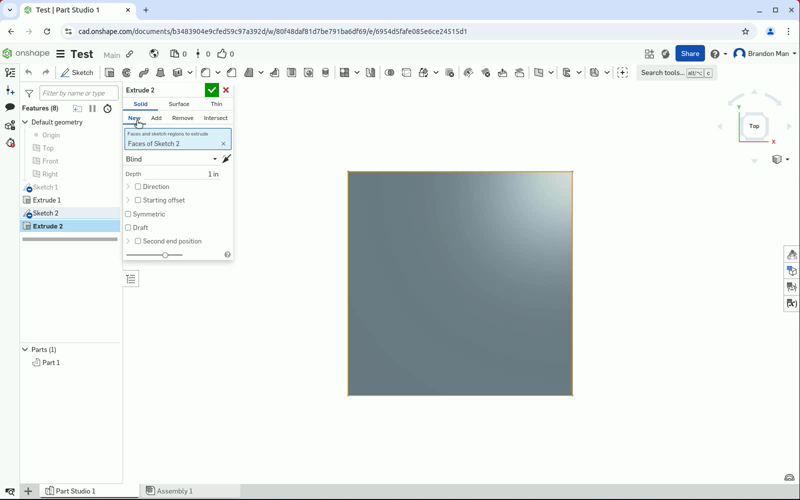
key(tab, 4)
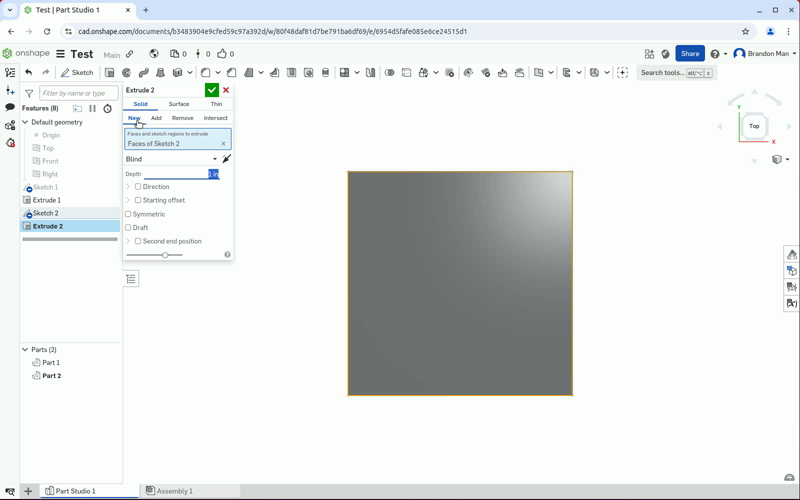
text(-0.241)
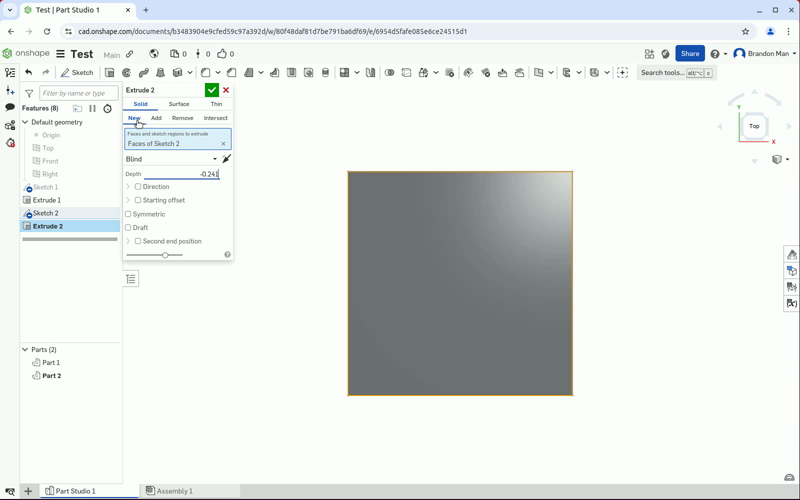
key(enter)
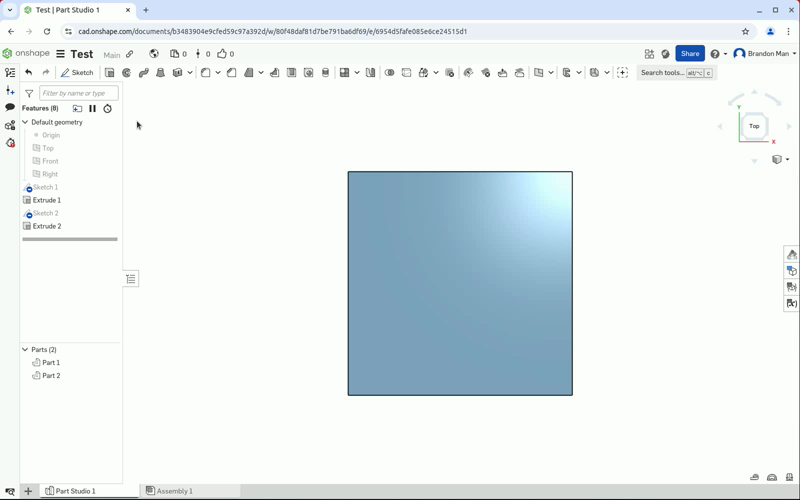
key(shift+h)
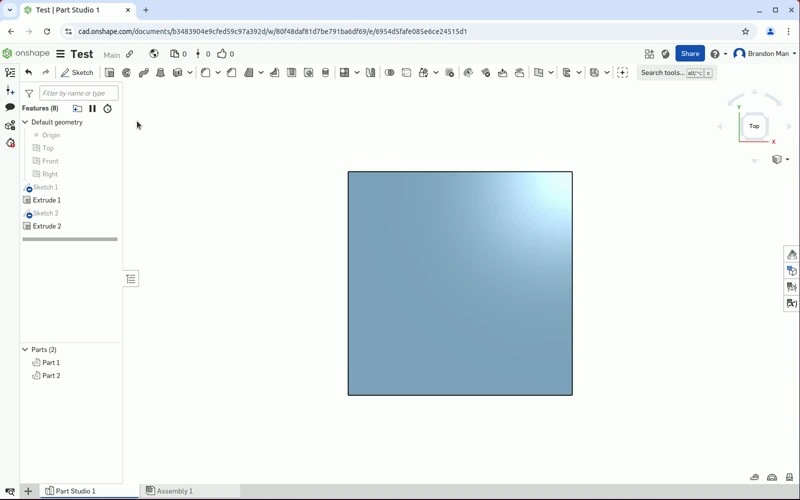
key(shift+h)
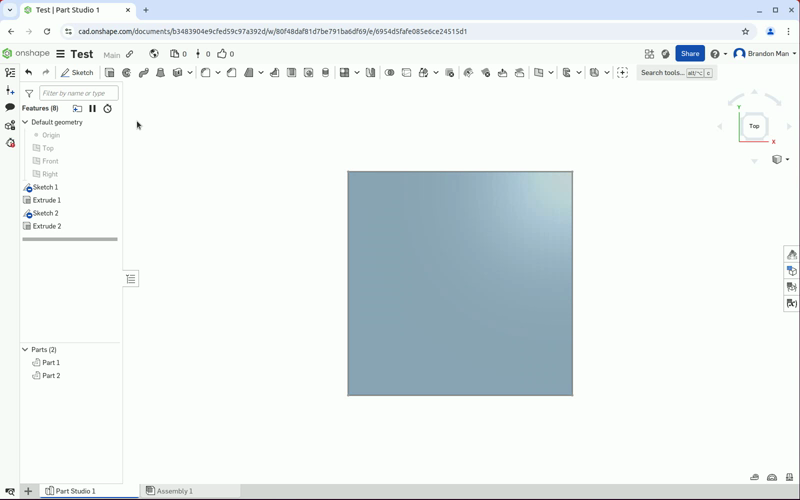
key(shift+7)
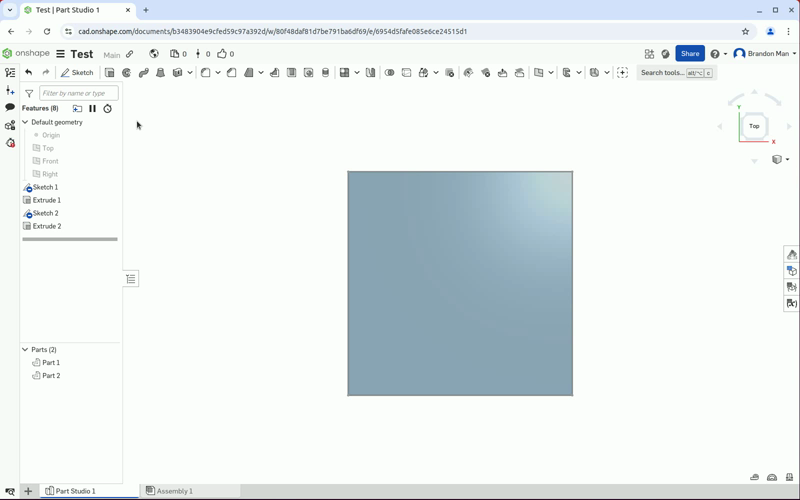
key(up, 3)
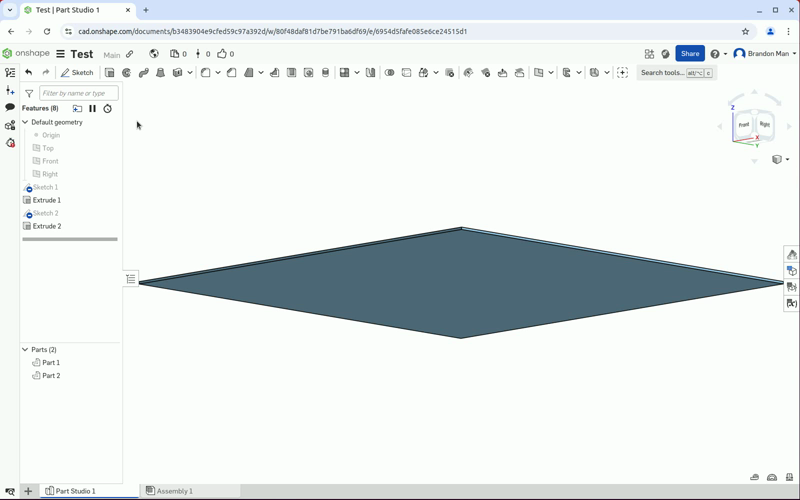
key(left, 3)
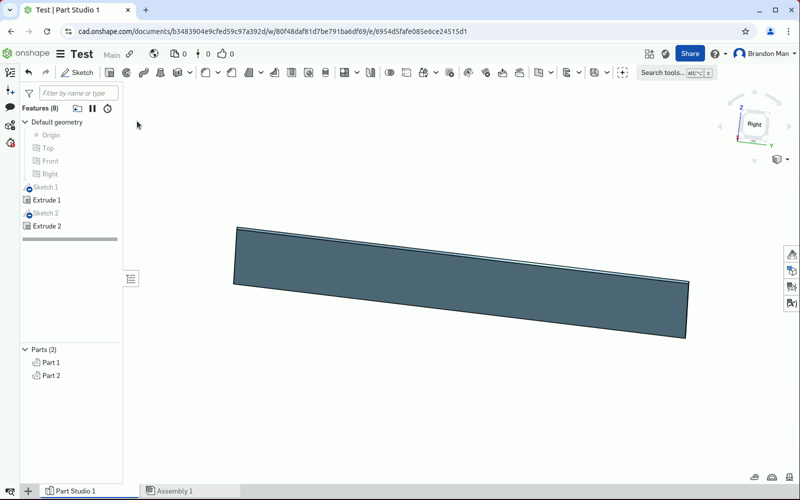
key(right, 3)
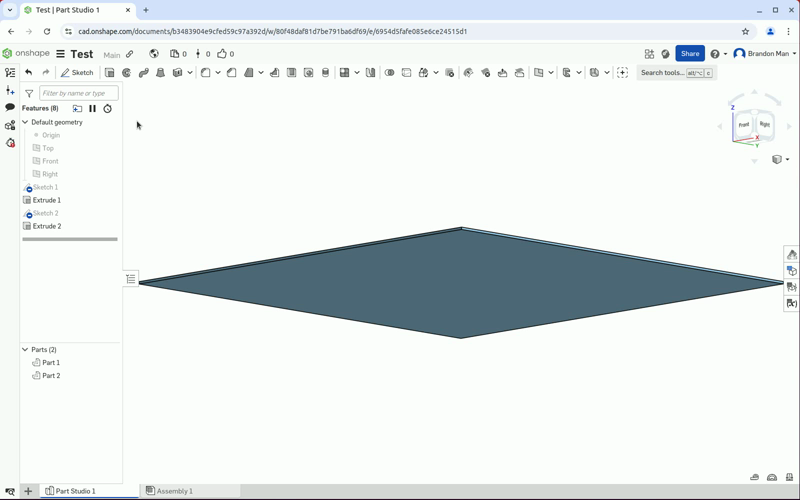
key(down, 3)
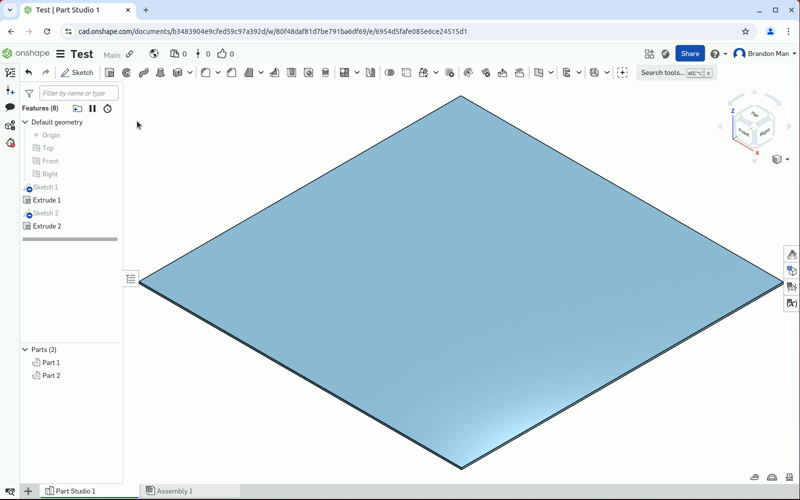
mouse_move(73, 189)
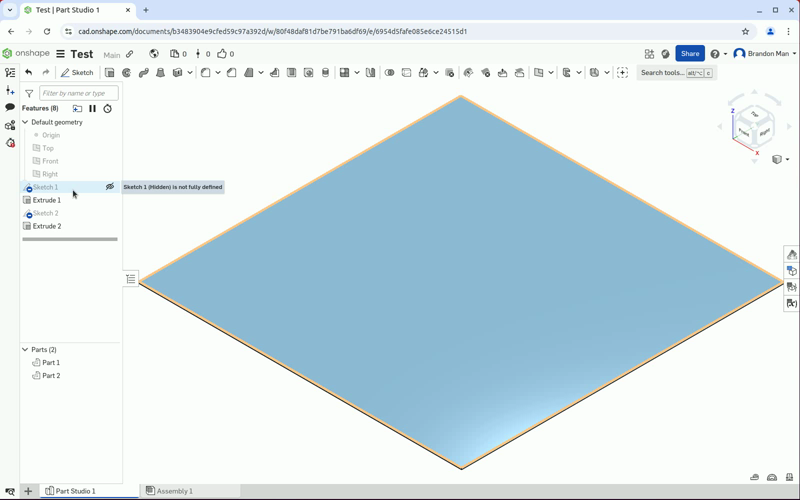
click(73, 189)